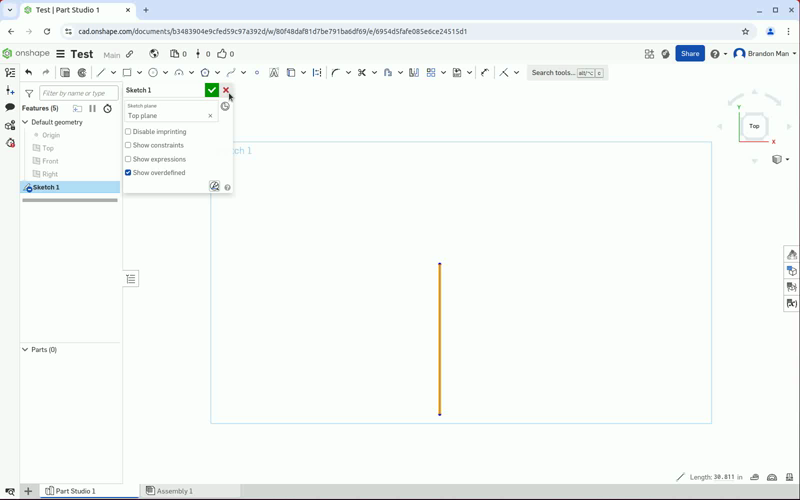
key(shift+h)
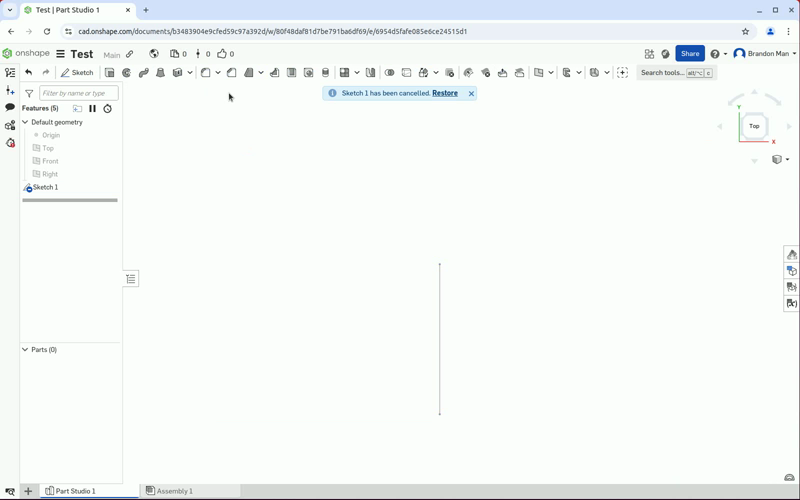
key(shift+s)
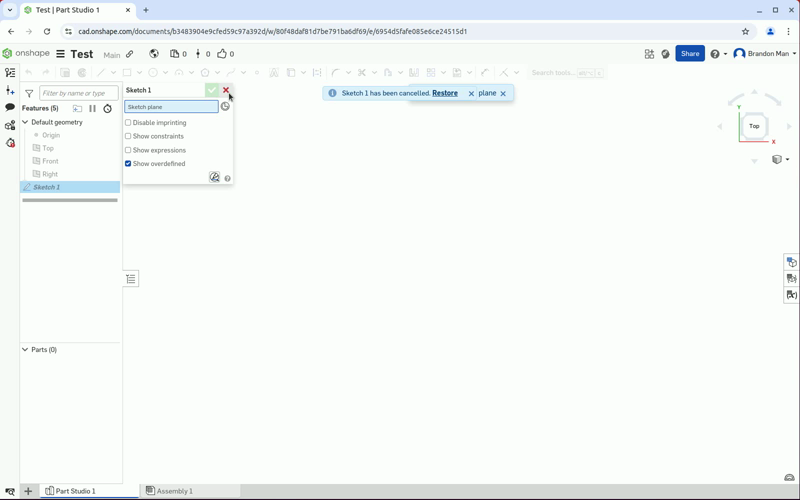
mouse_move(73, 150)
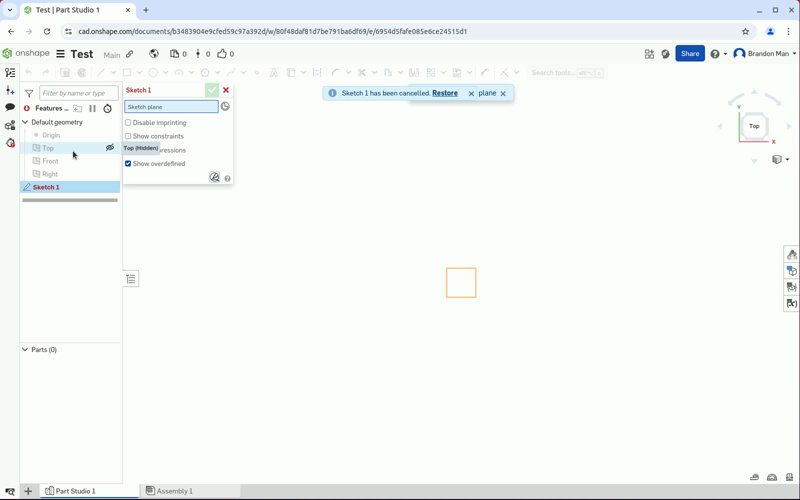
click(73, 150)
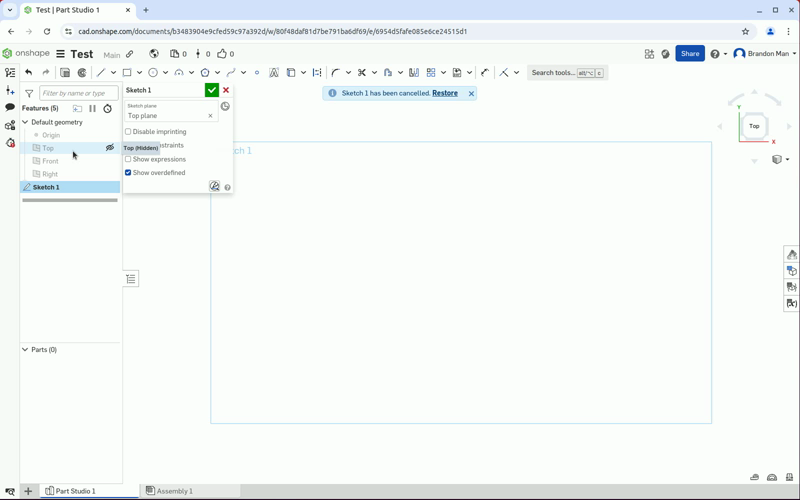
mouse_move(73, 352)
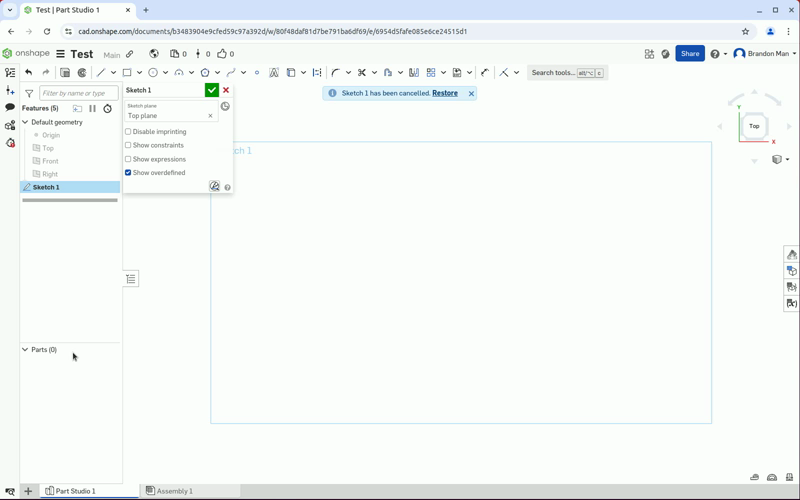
key(y)
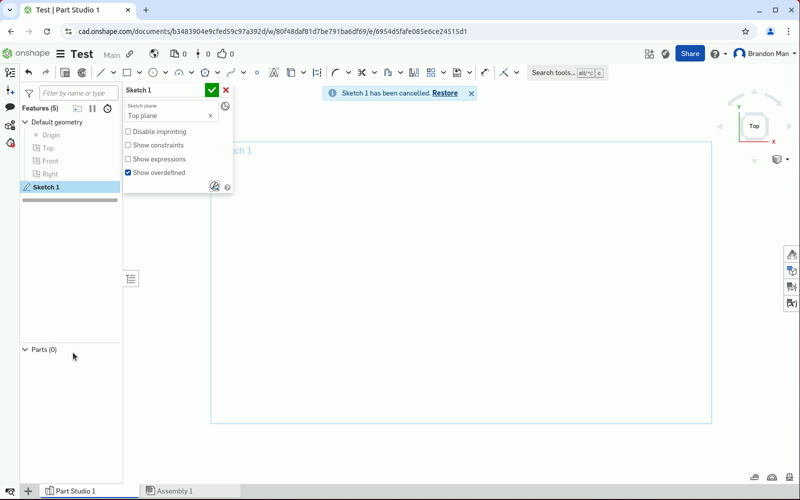
key(a)
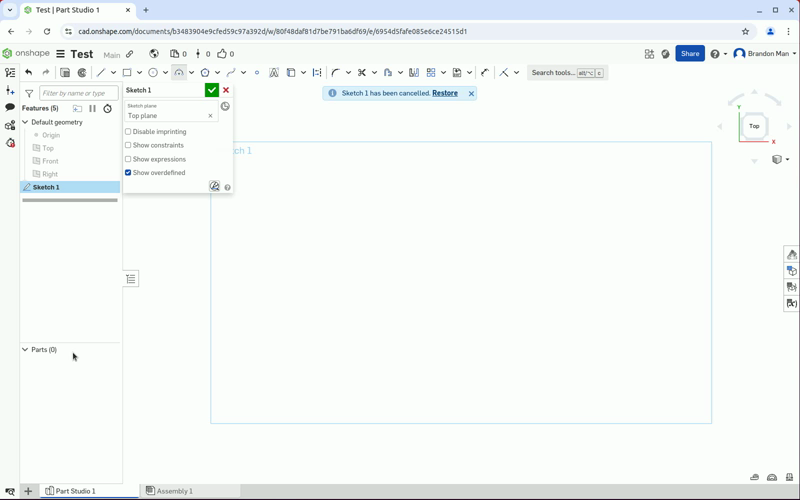
key_down(shift)
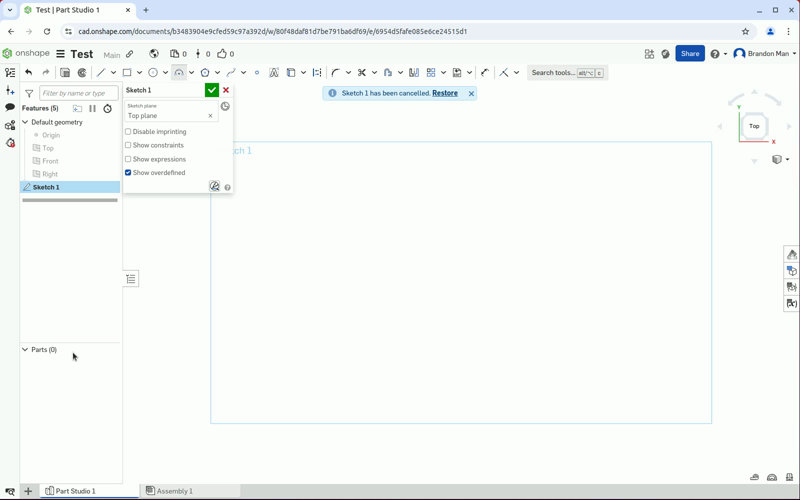
mouse_move(431, 233)
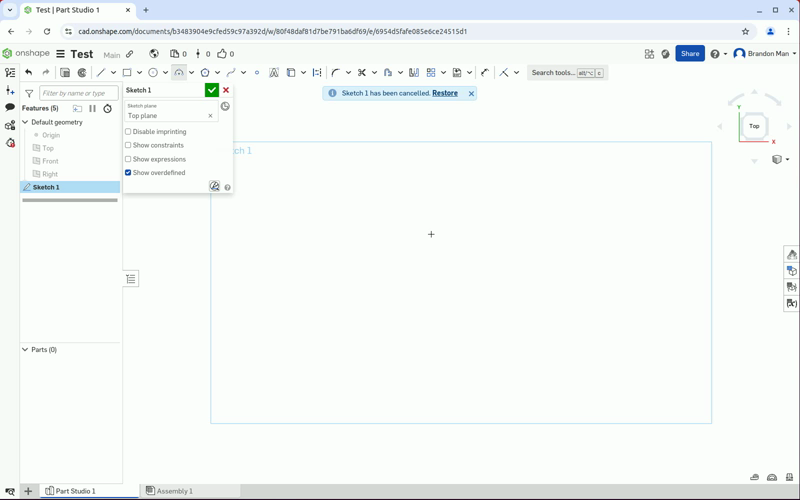
click(431, 233)
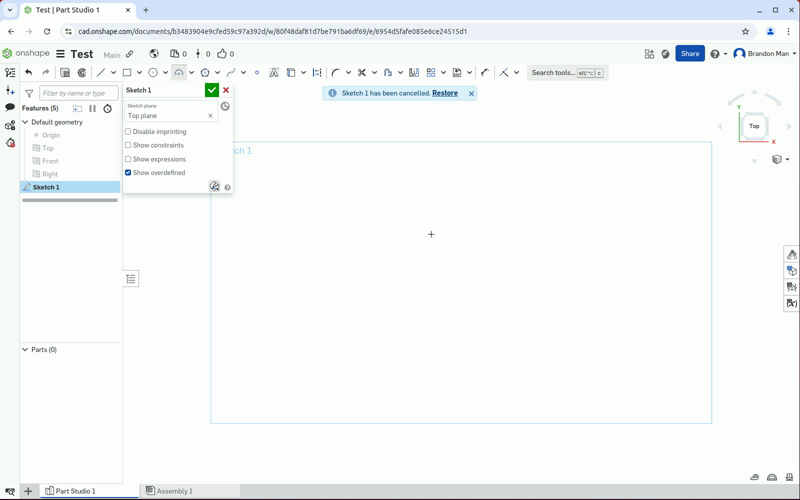
key_up(shift)
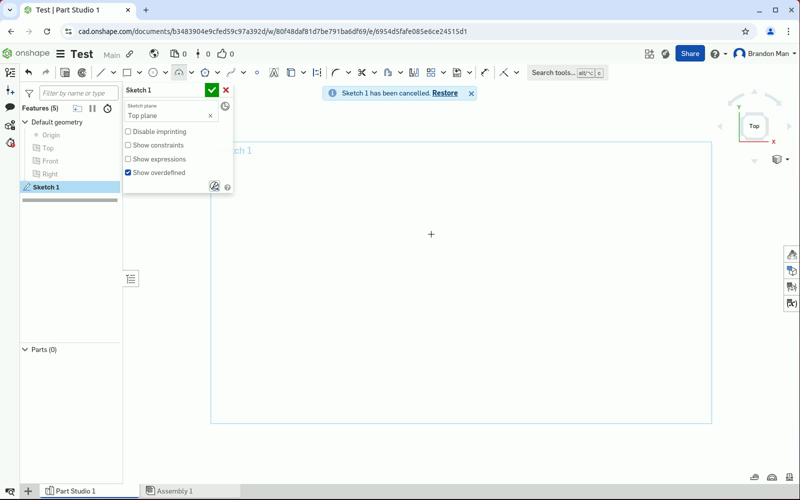
key_down(shift)
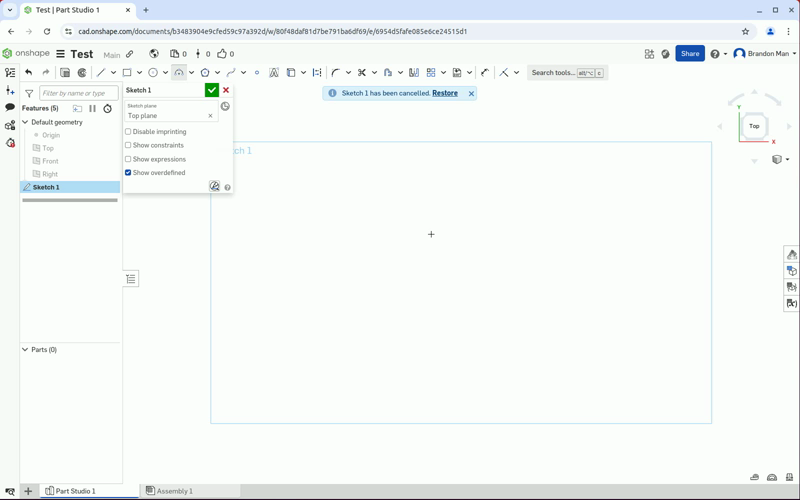
mouse_move(489, 233)
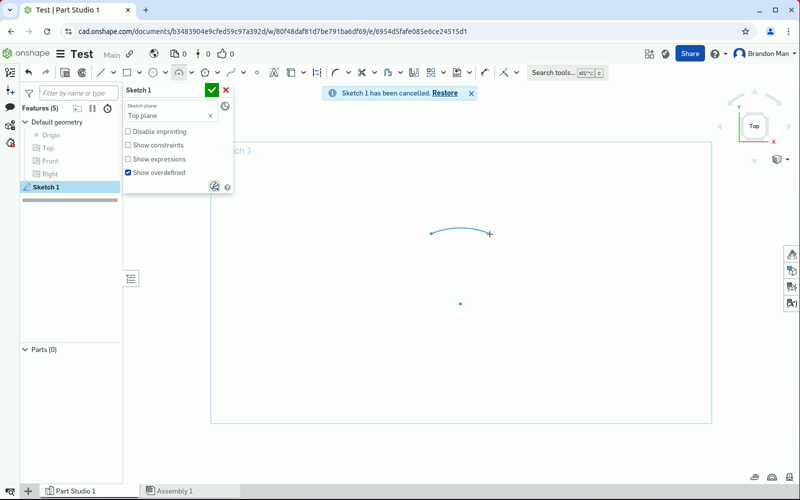
click(489, 233)
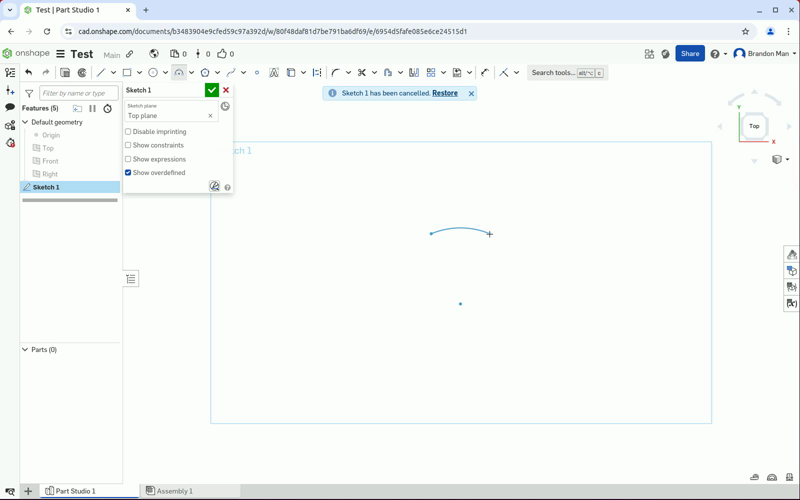
mouse_move(460, 225)
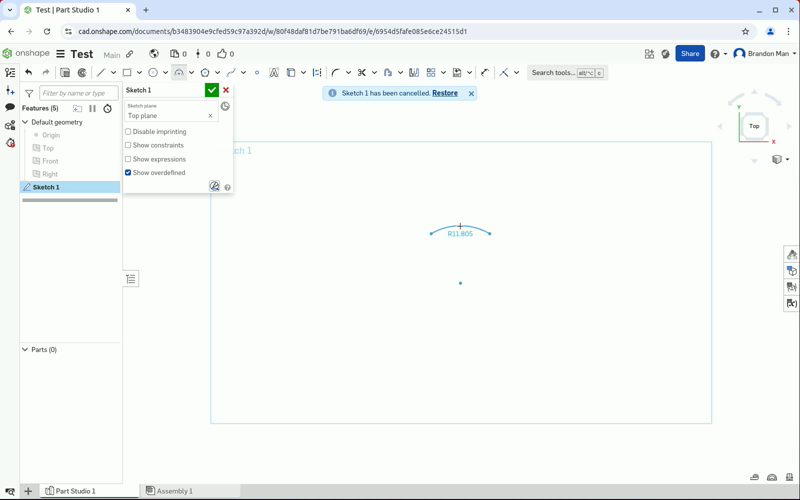
click(460, 225)
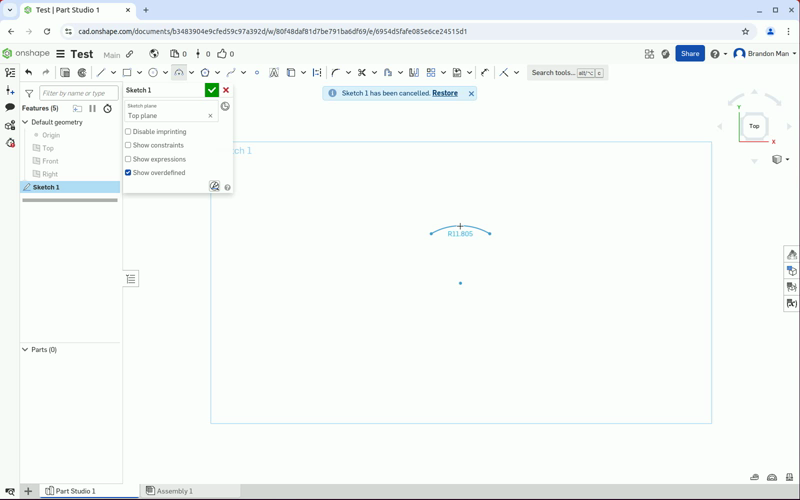
key_up(shift)
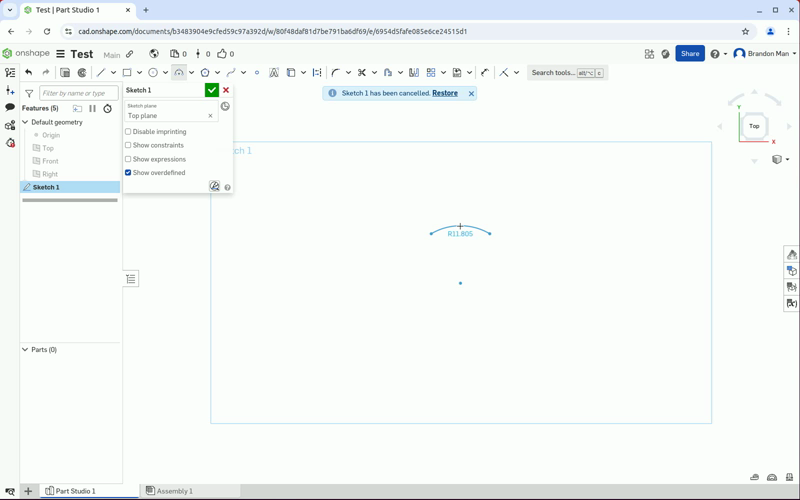
mouse_move(489, 233)
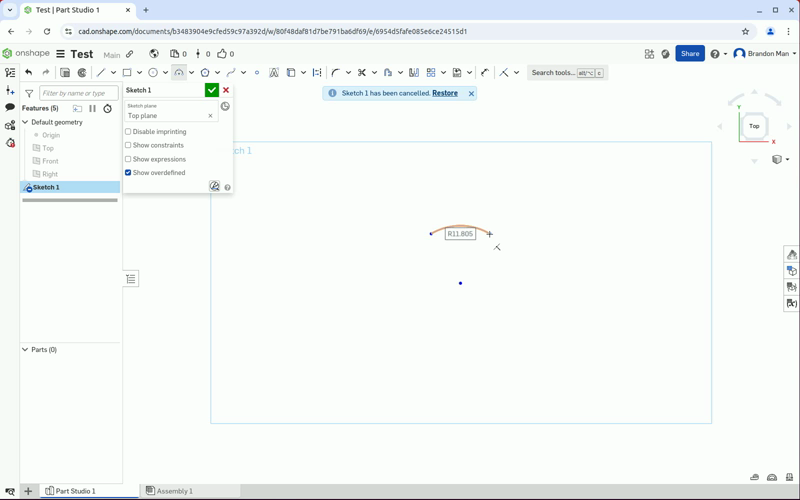
click(489, 233)
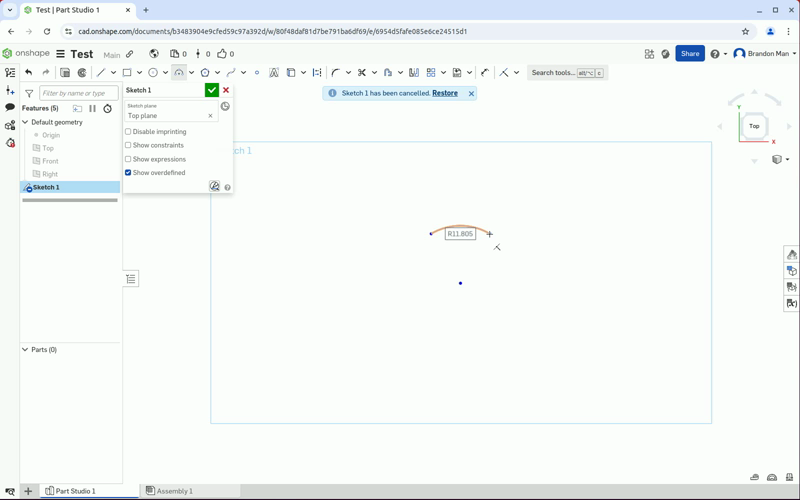
mouse_move(431, 233)
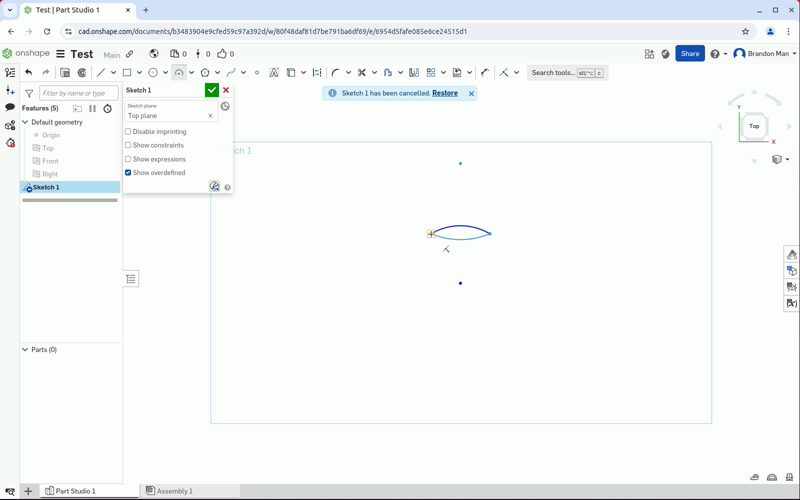
click(431, 233)
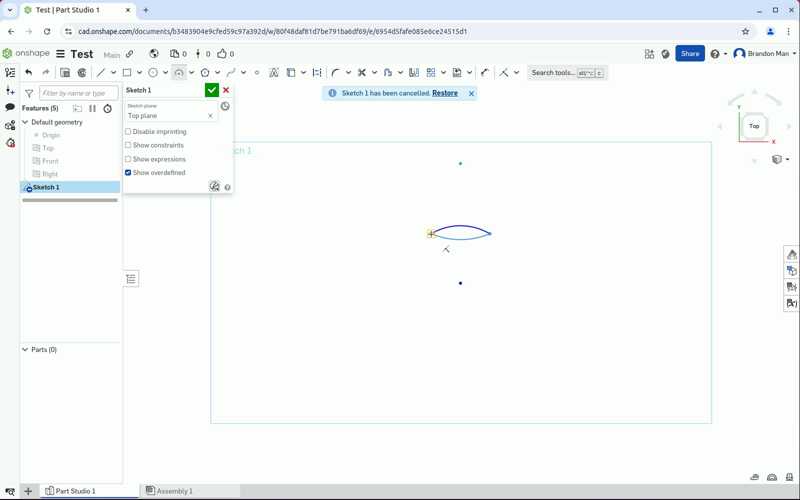
key_down(shift)
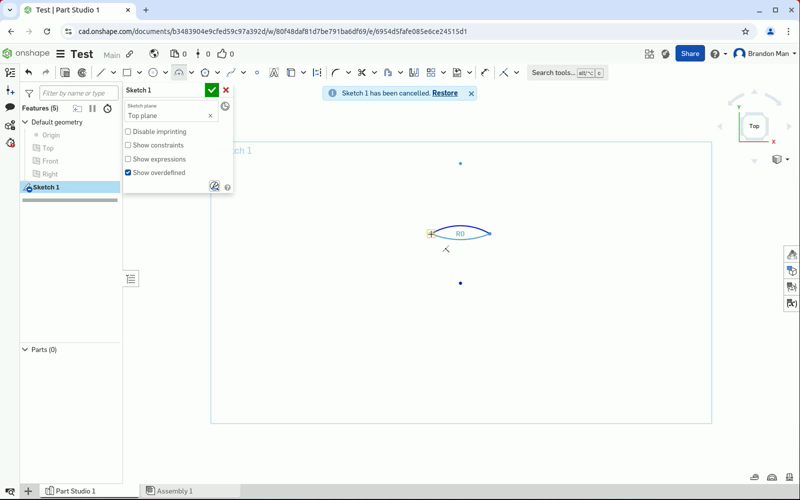
mouse_move(460, 170)
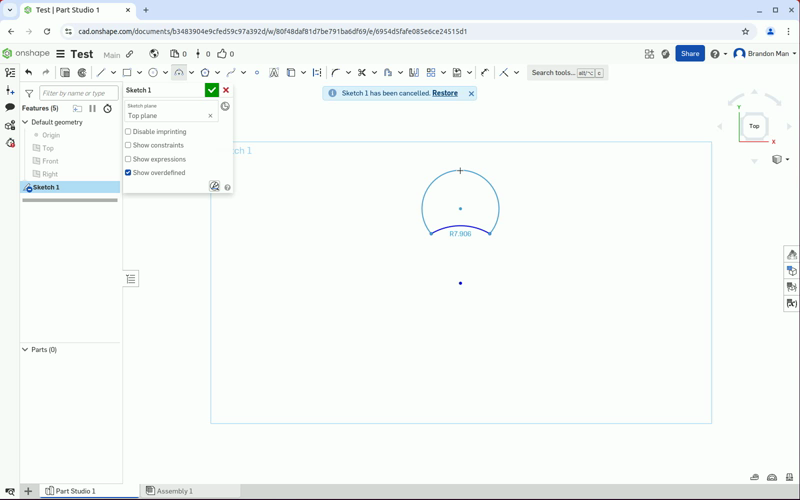
click(460, 170)
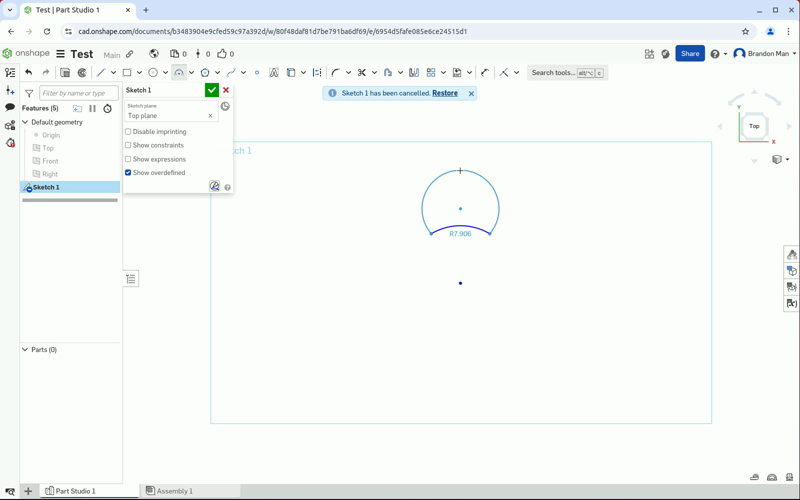
key_up(shift)
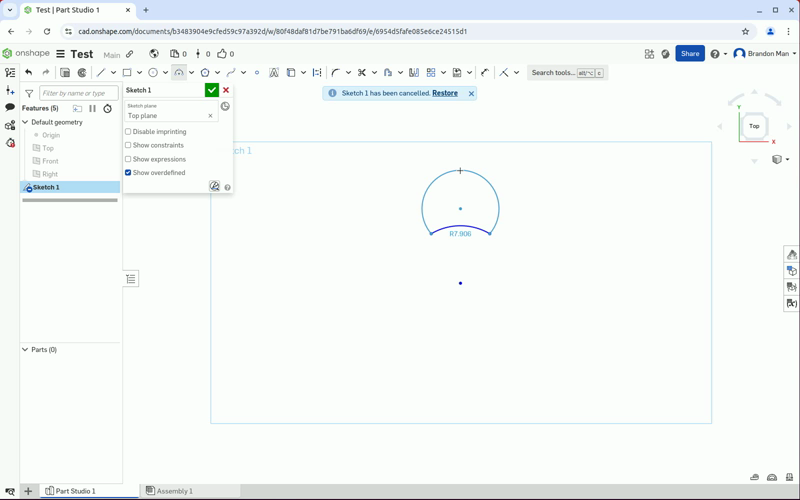
key(esc)
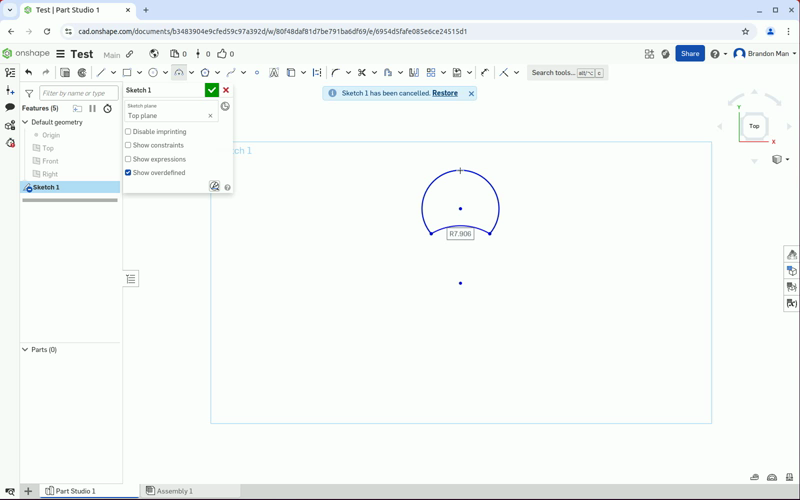
mouse_move(457, 191)
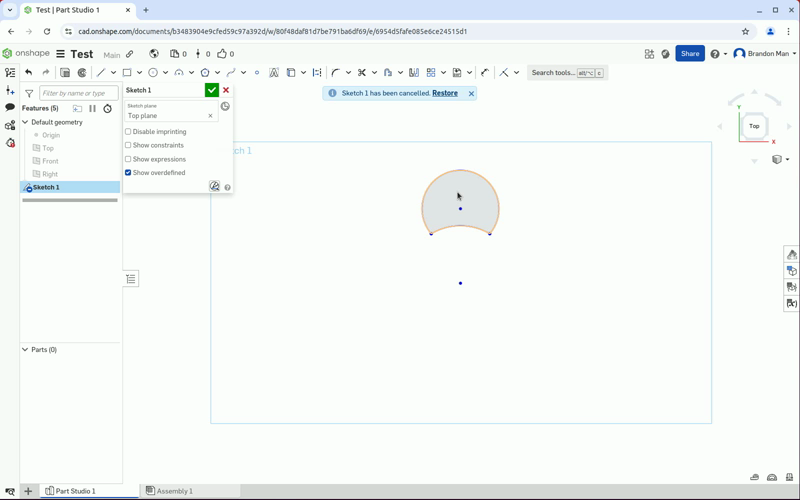
click(457, 191)
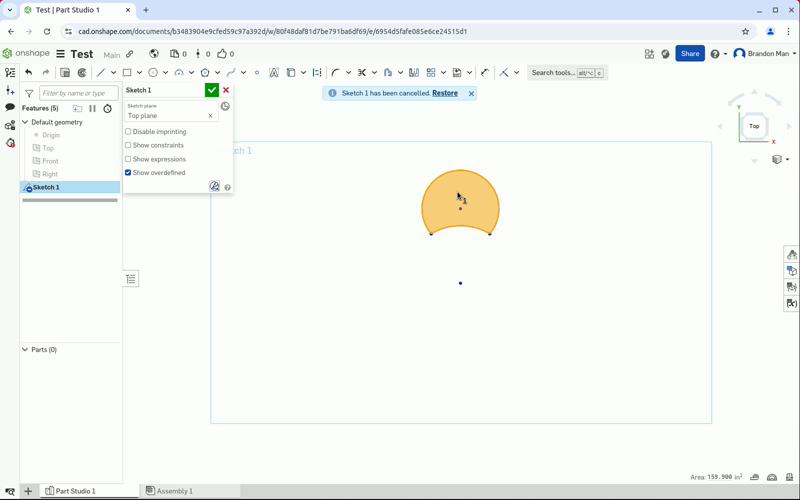
mouse_move(73, 352)
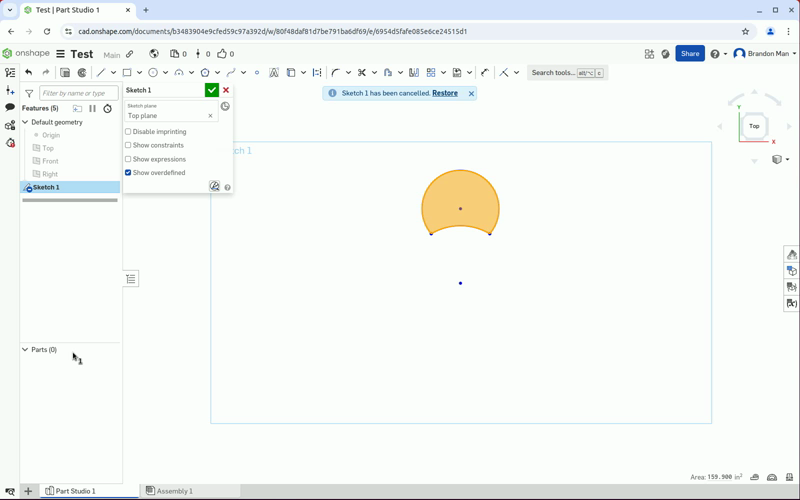
key(shift+y)
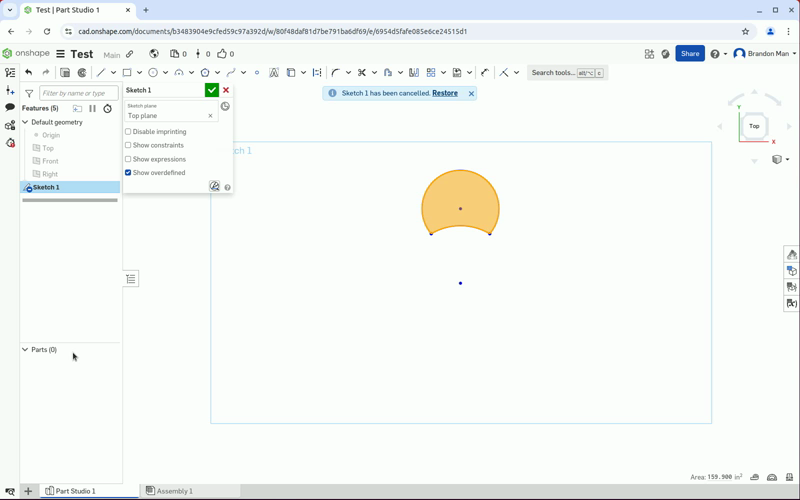
key(shift+e)
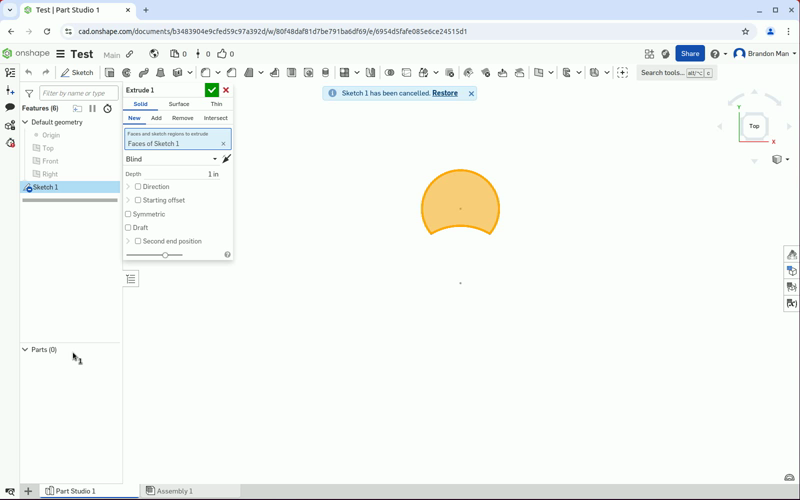
mouse_move(143, 106)
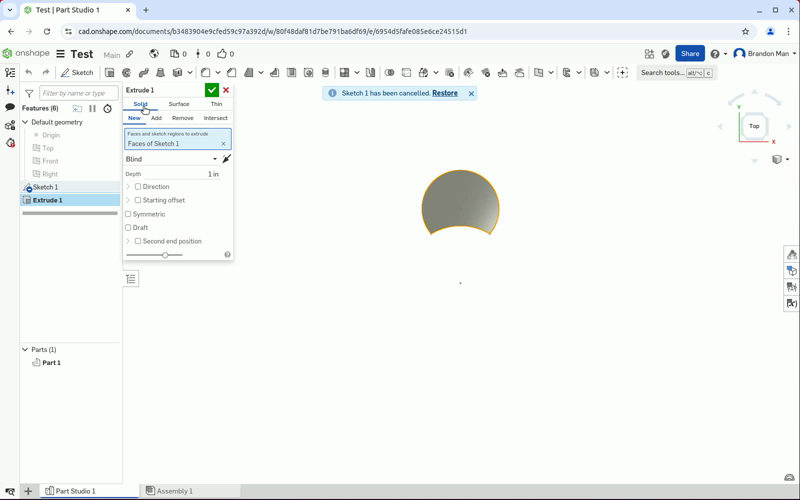
click(143, 106)
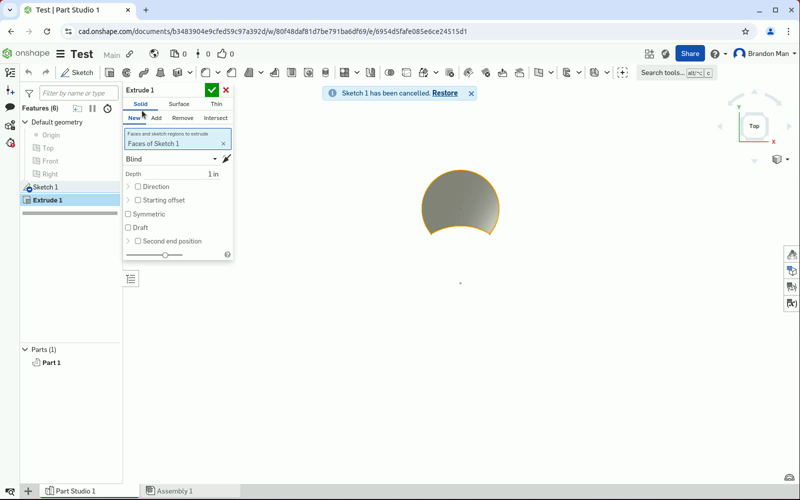
mouse_move(137, 120)
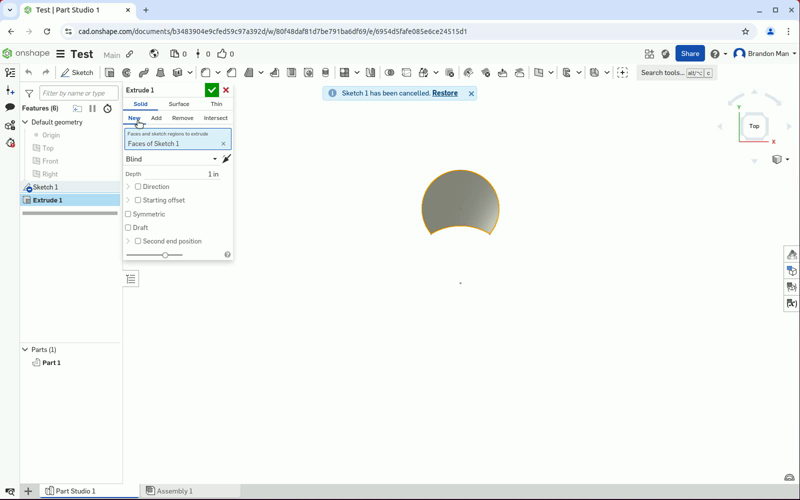
click(137, 120)
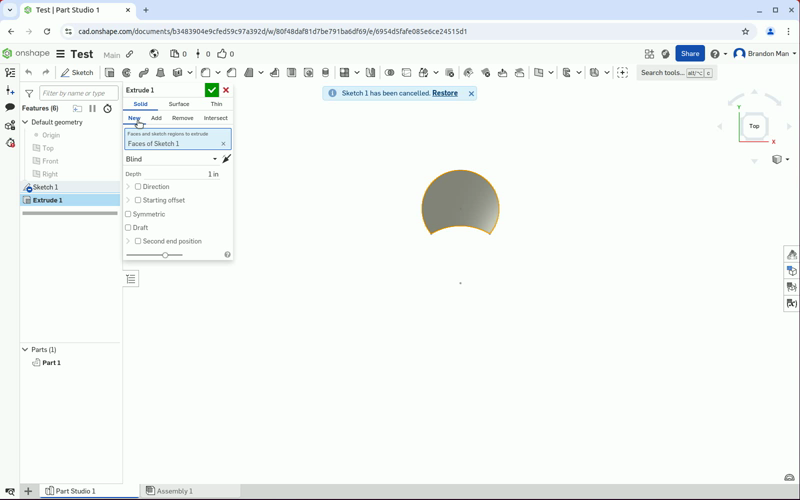
key(tab, 4)
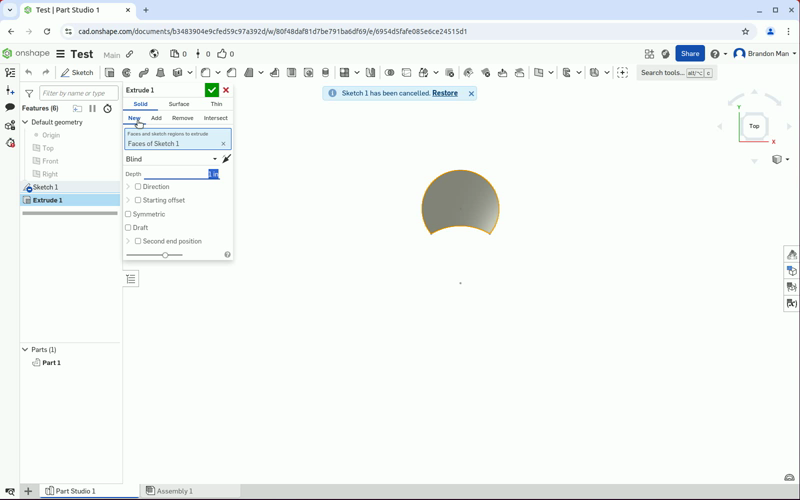
text(5.055)
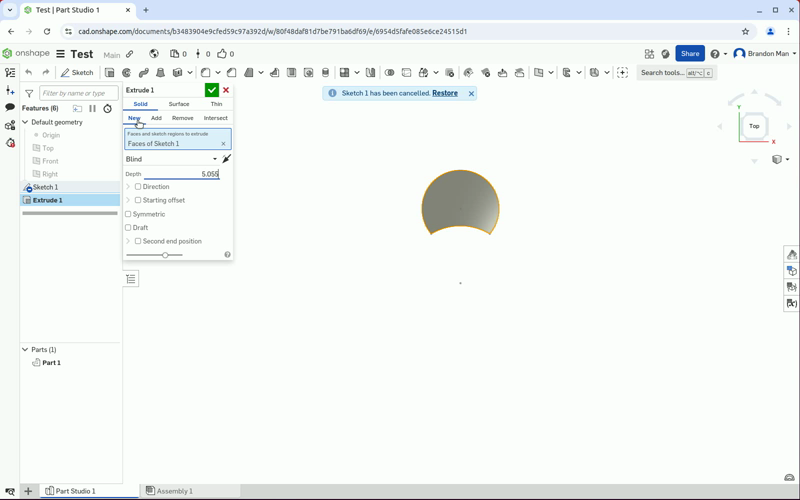
key(enter)
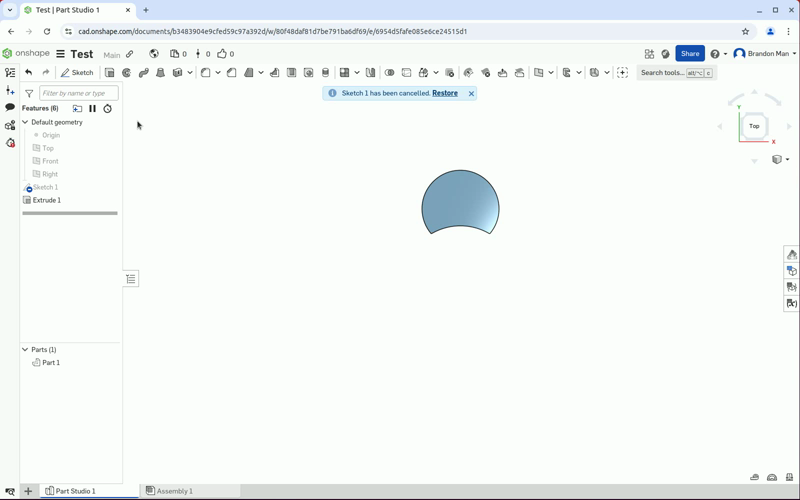
key(shift+h)
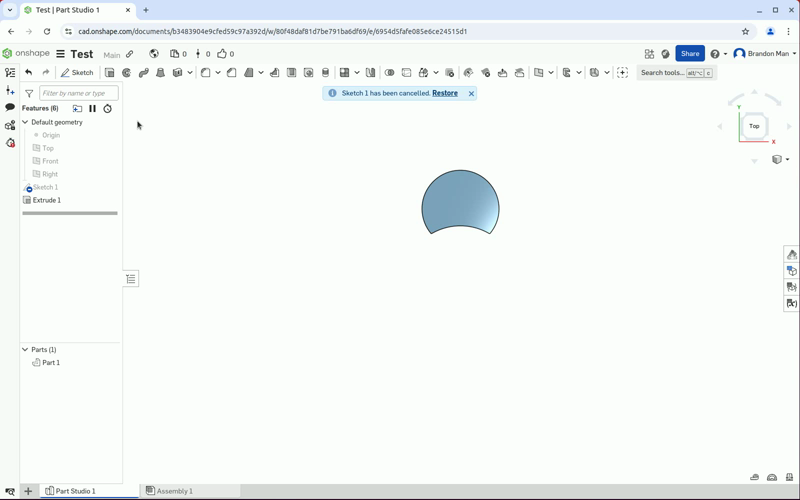
key(shift+h)
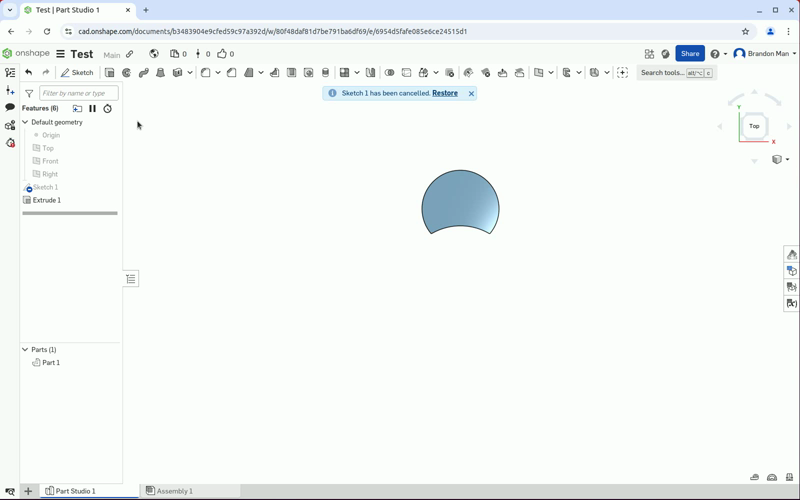
mouse_move(73, 189)
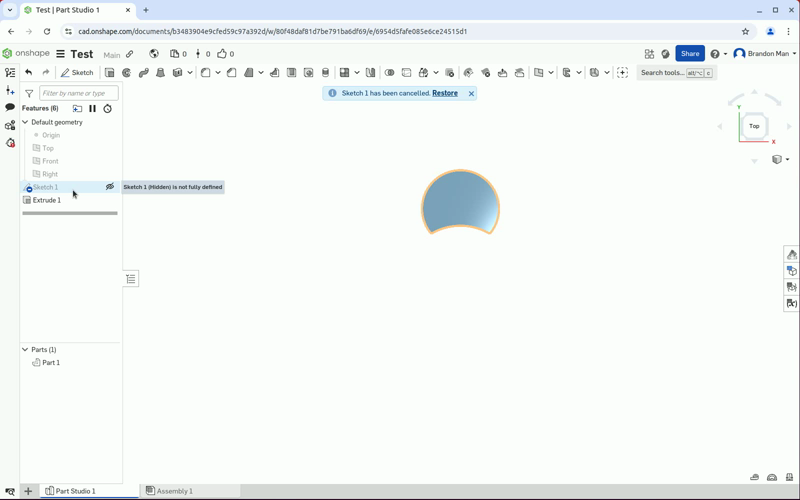
click(73, 189)
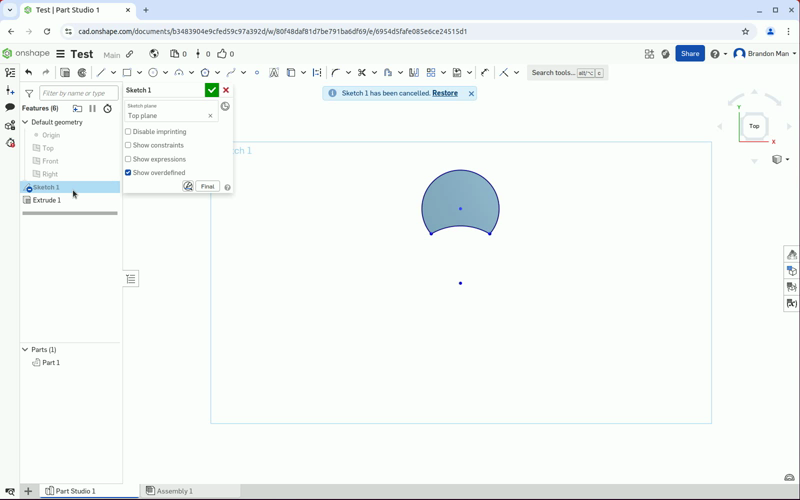
mouse_move(229, 92)
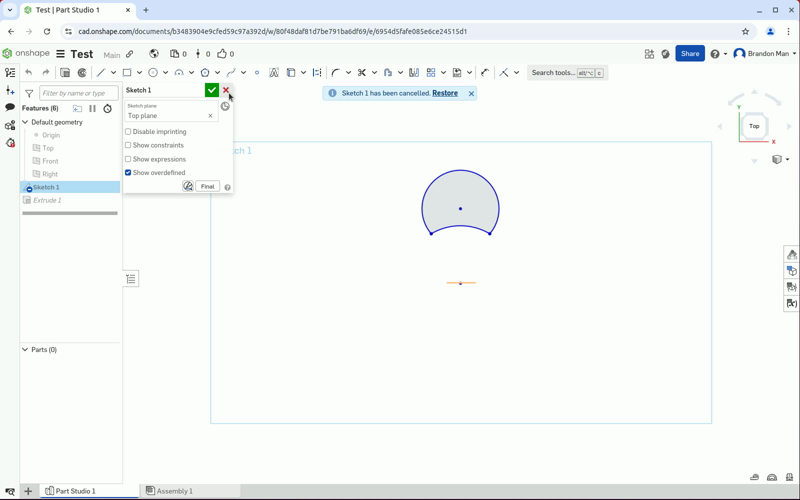
click(229, 92)
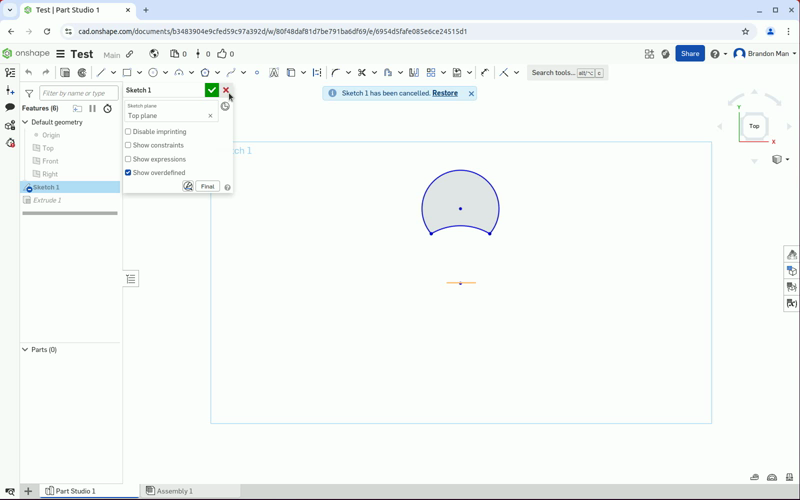
key(shift+s)
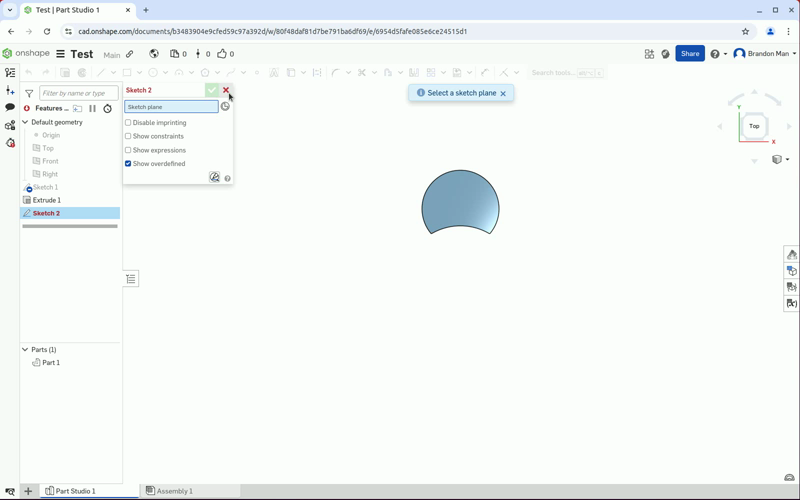
mouse_move(73, 150)
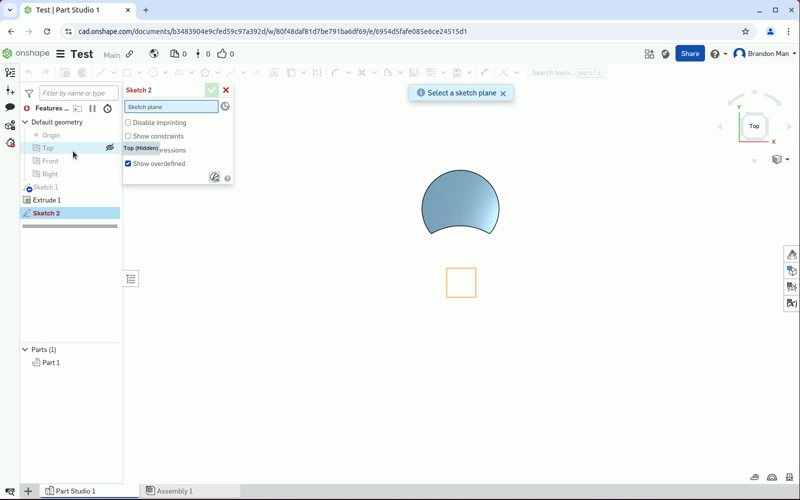
click(73, 150)
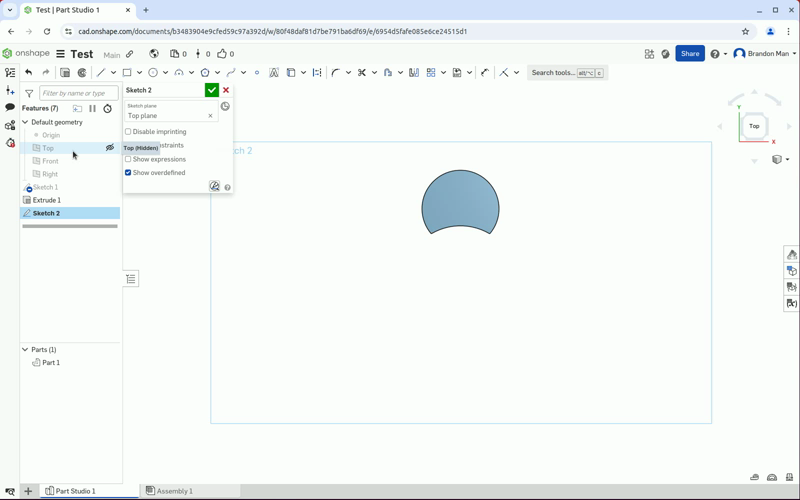
mouse_move(73, 352)
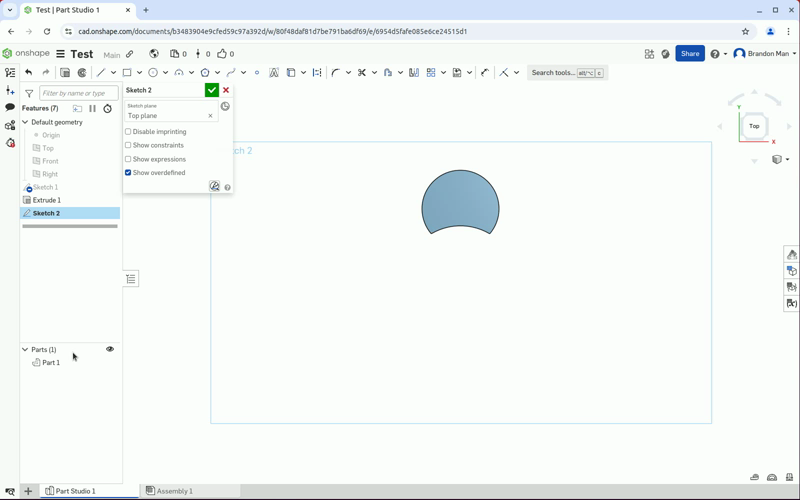
key(y)
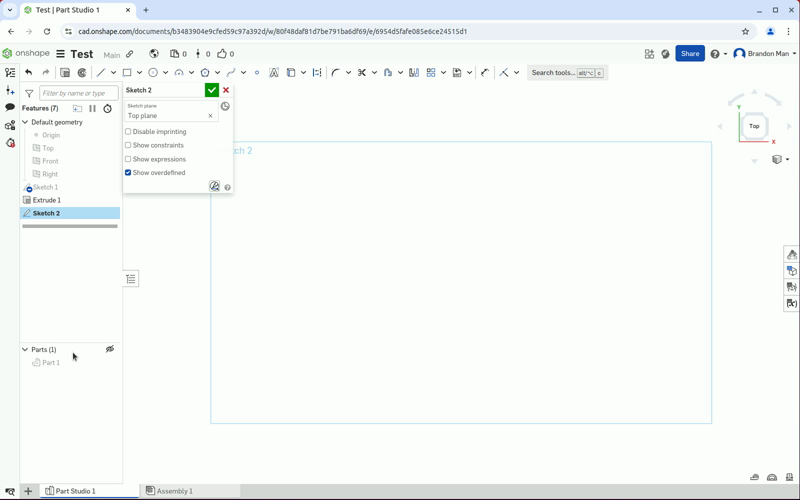
key(a)
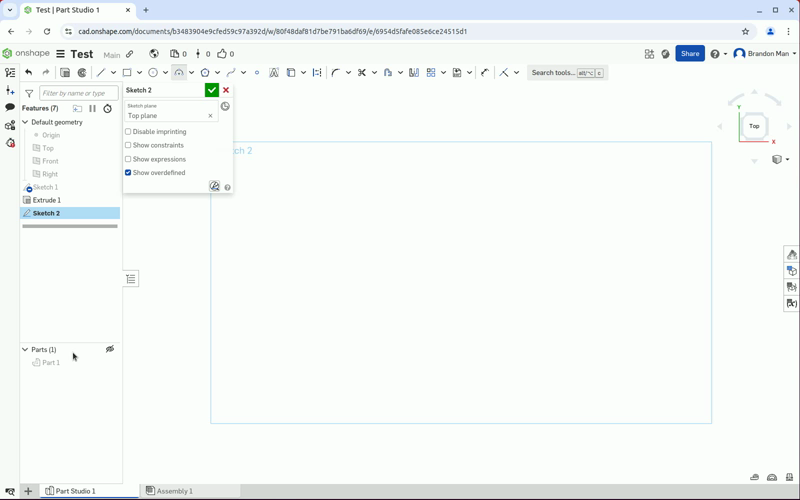
key_down(shift)
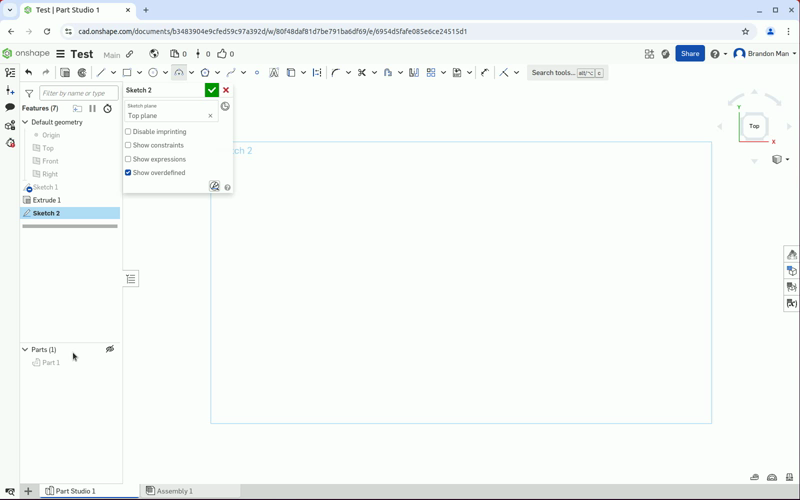
mouse_move(431, 233)
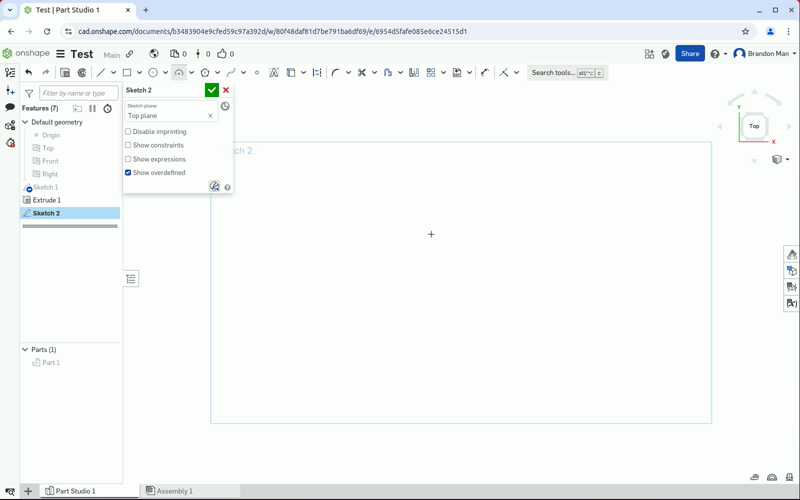
click(431, 233)
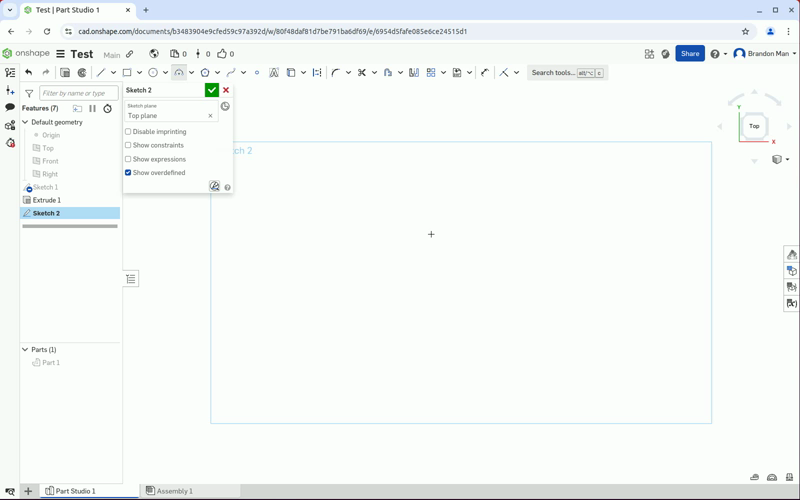
key_up(shift)
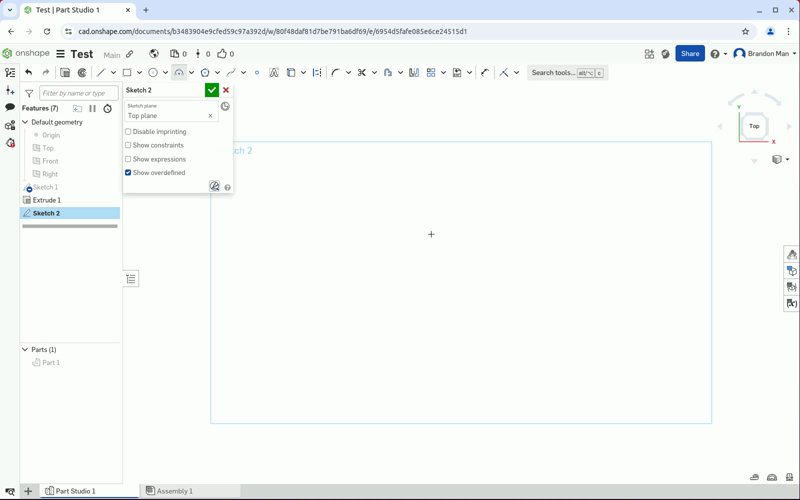
key_down(shift)
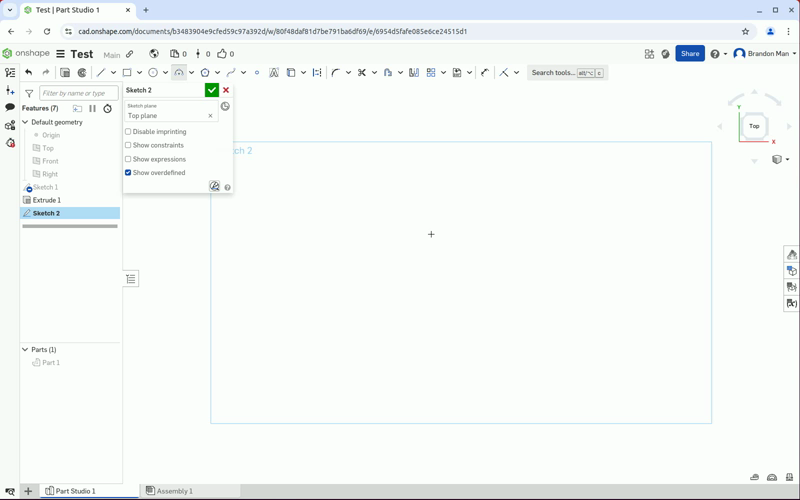
mouse_move(489, 233)
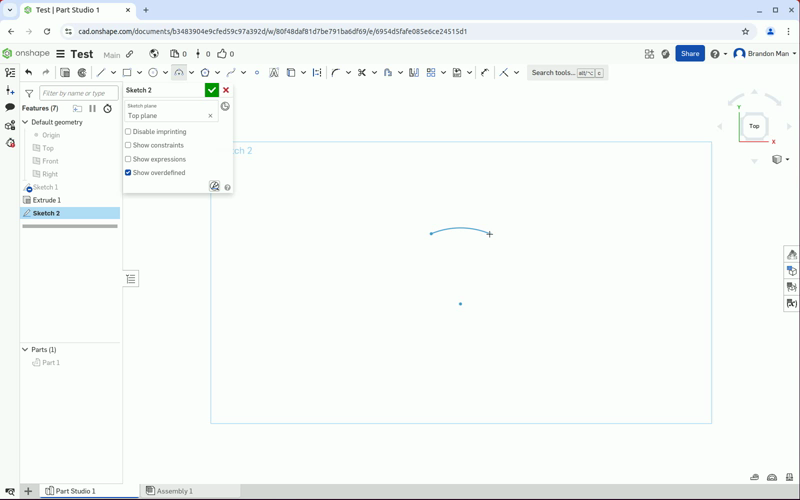
click(489, 233)
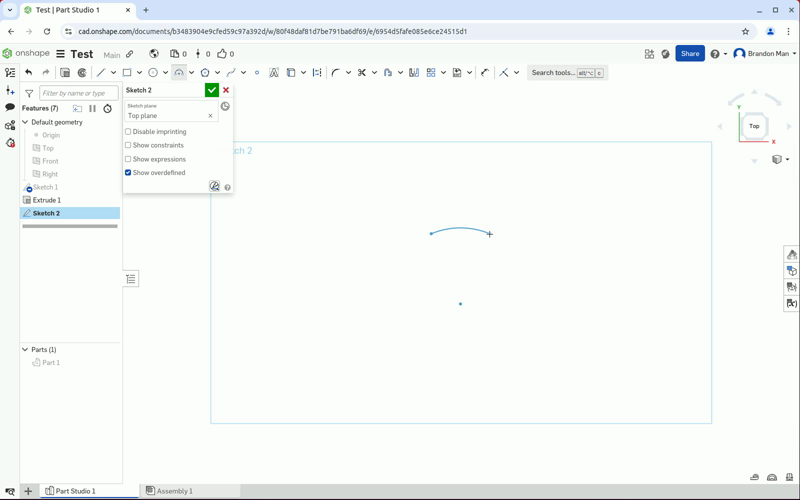
mouse_move(460, 341)
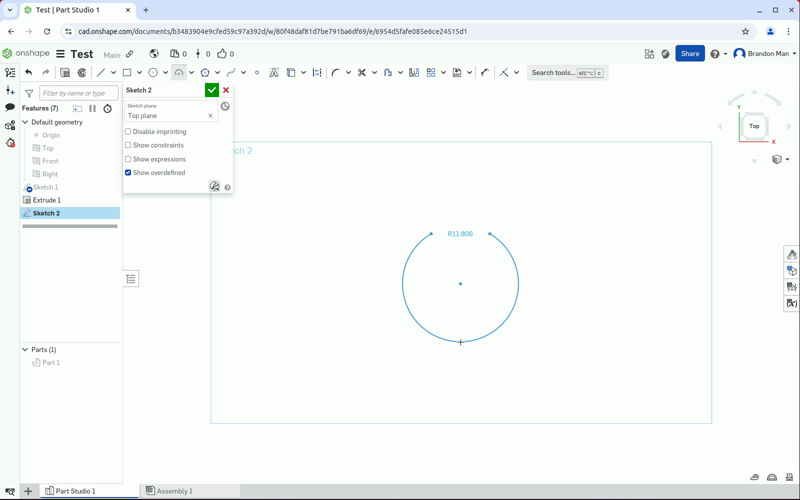
click(460, 341)
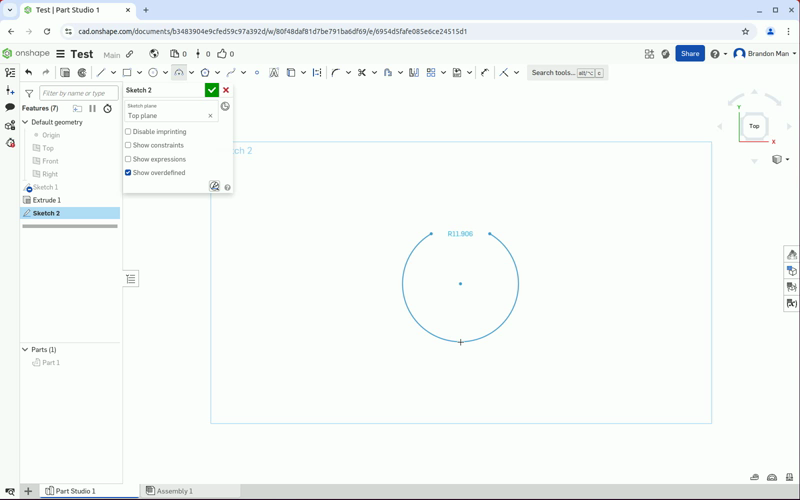
key_up(shift)
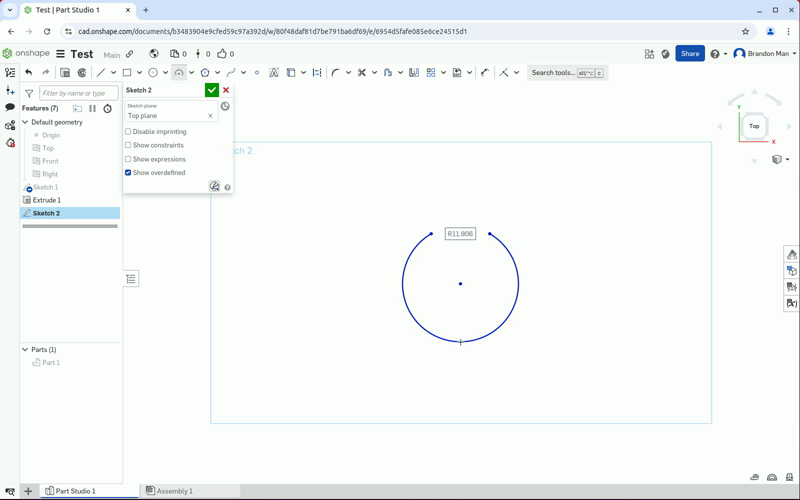
mouse_move(489, 233)
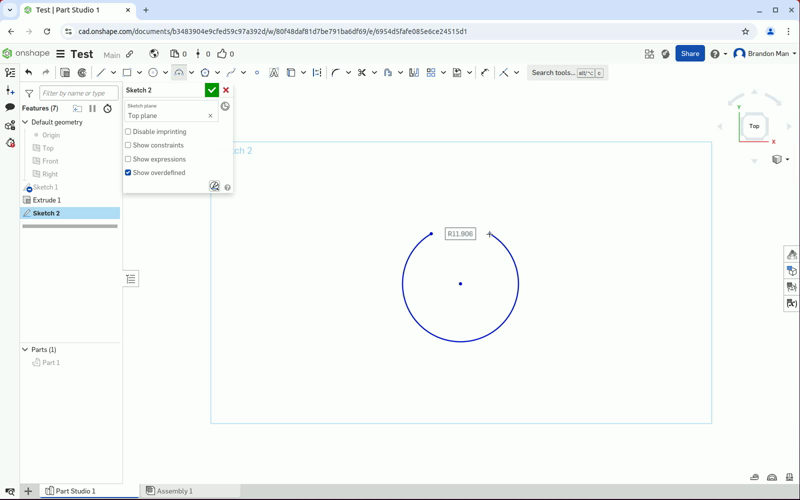
click(489, 233)
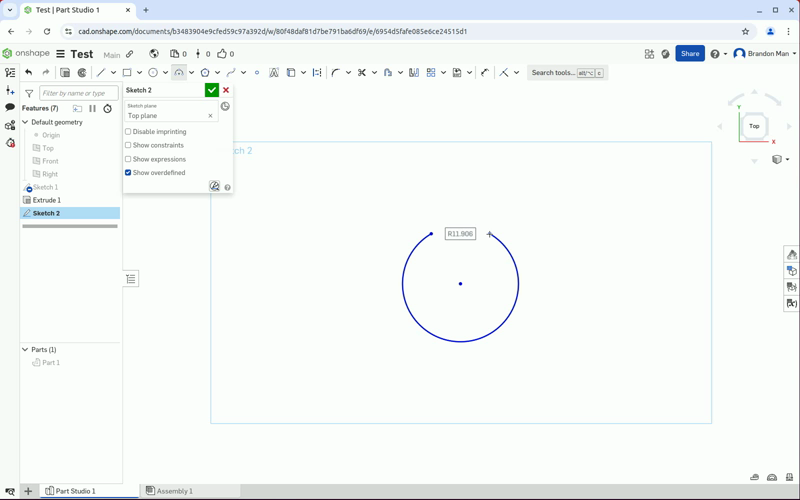
mouse_move(431, 233)
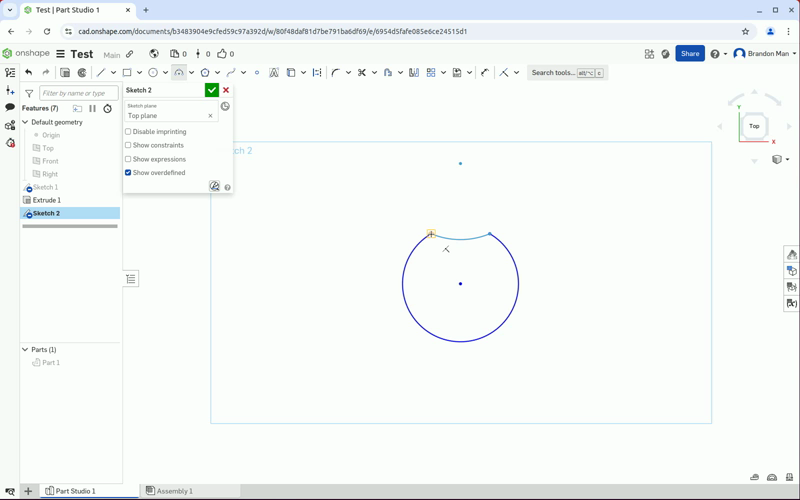
click(431, 233)
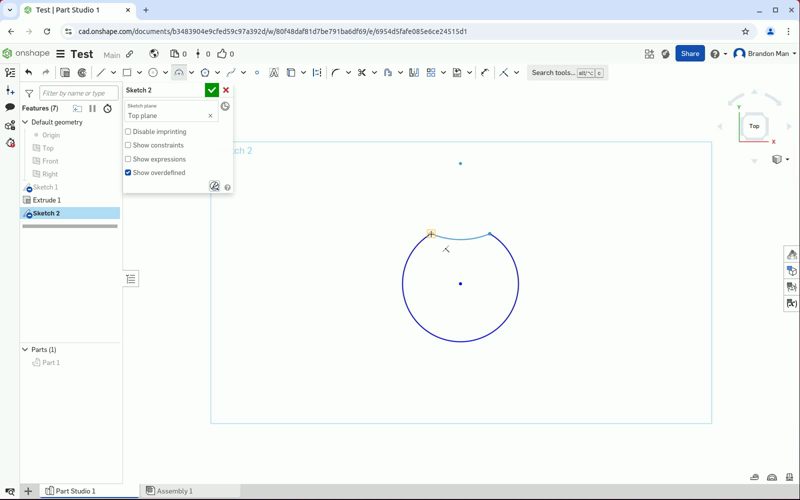
key_down(shift)
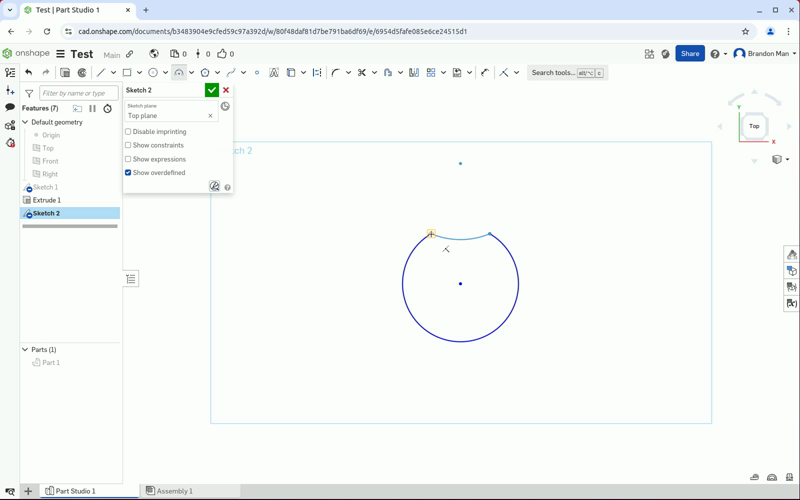
mouse_move(460, 247)
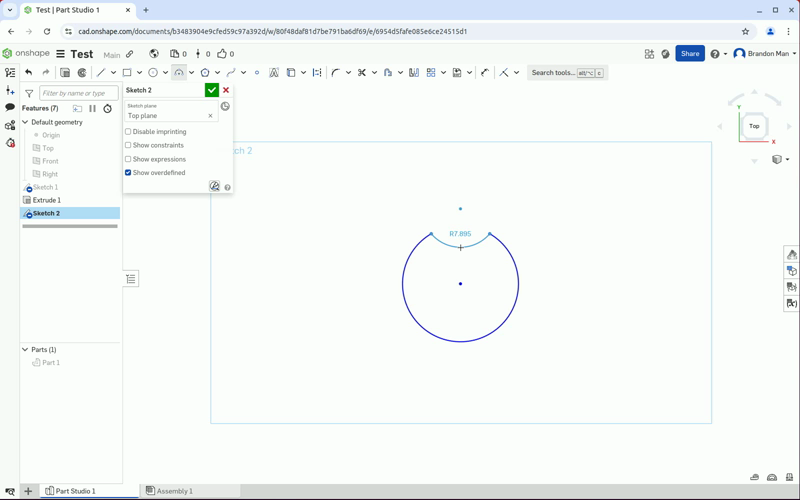
click(460, 247)
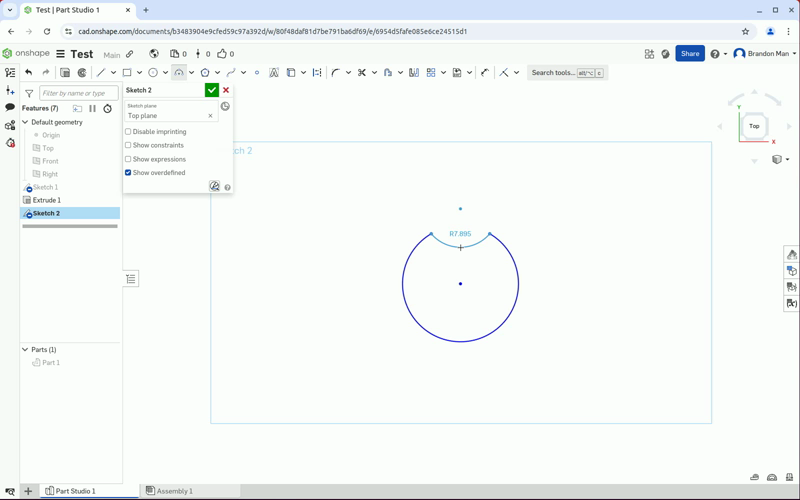
key_up(shift)
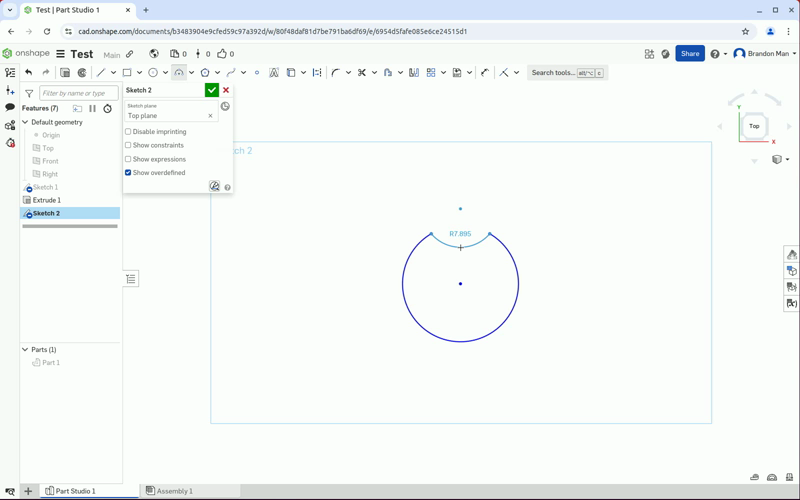
key(esc)
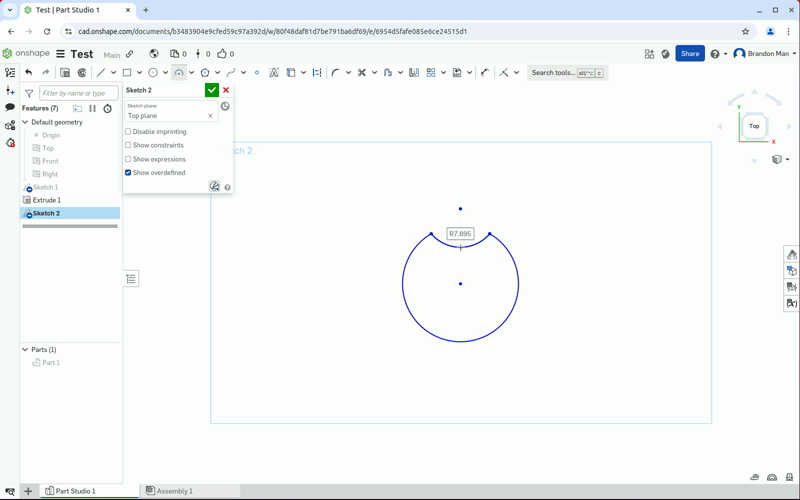
mouse_move(488, 298)
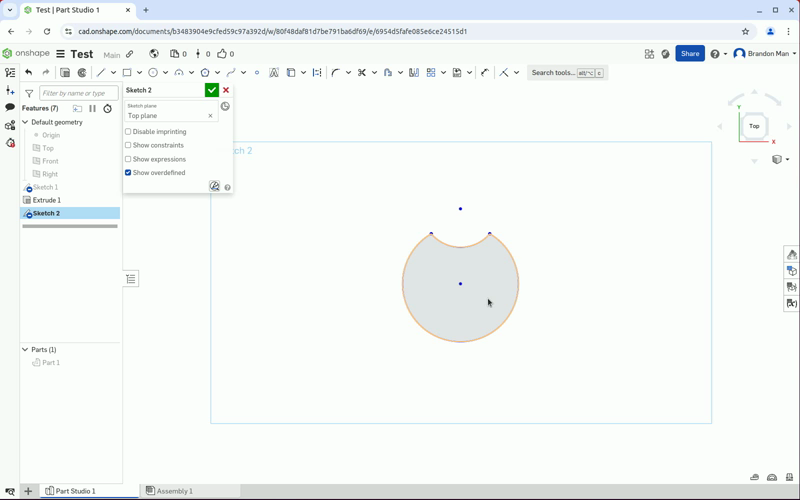
click(488, 298)
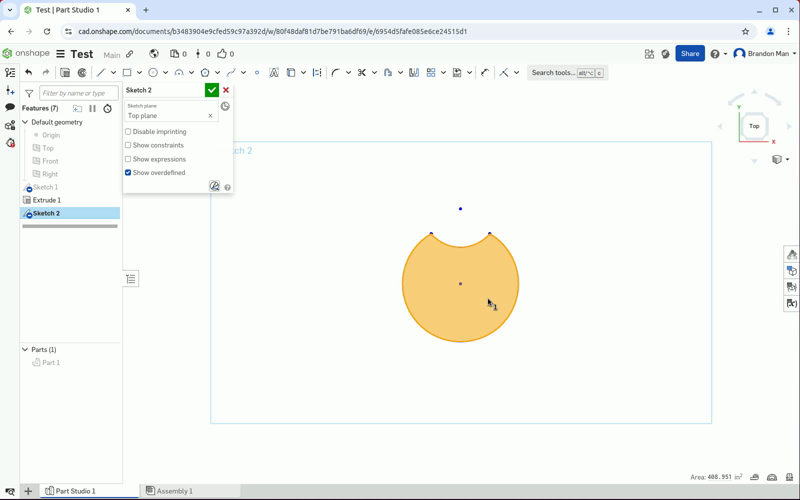
mouse_move(73, 352)
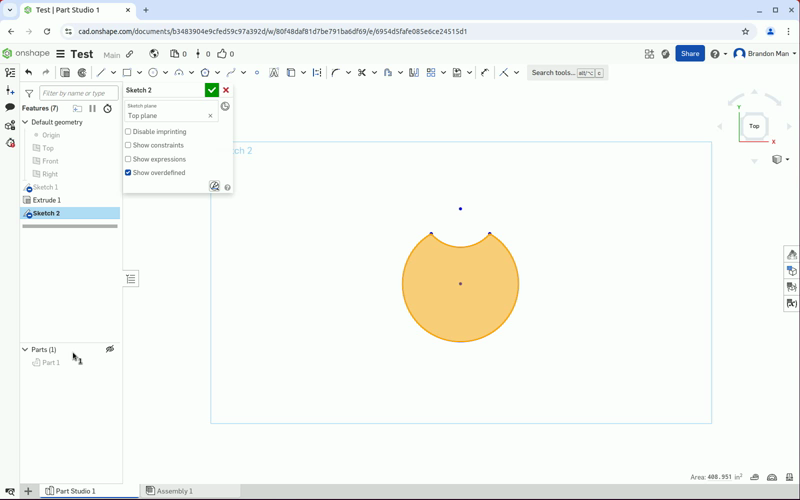
key(shift+y)
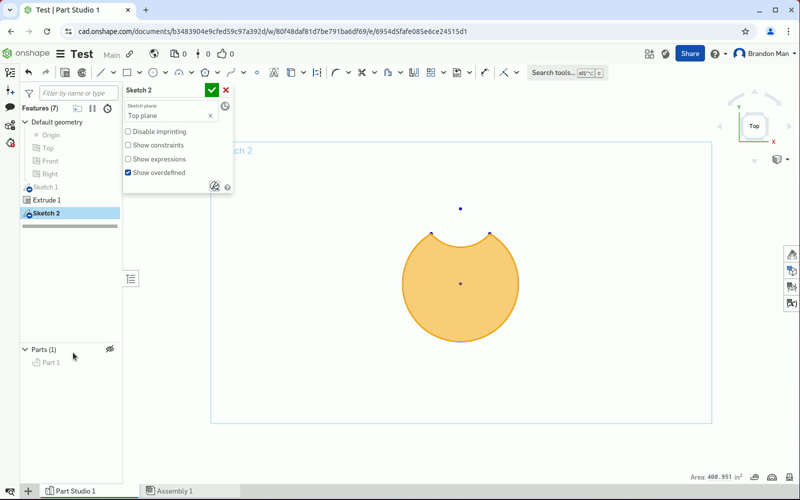
key(shift+e)
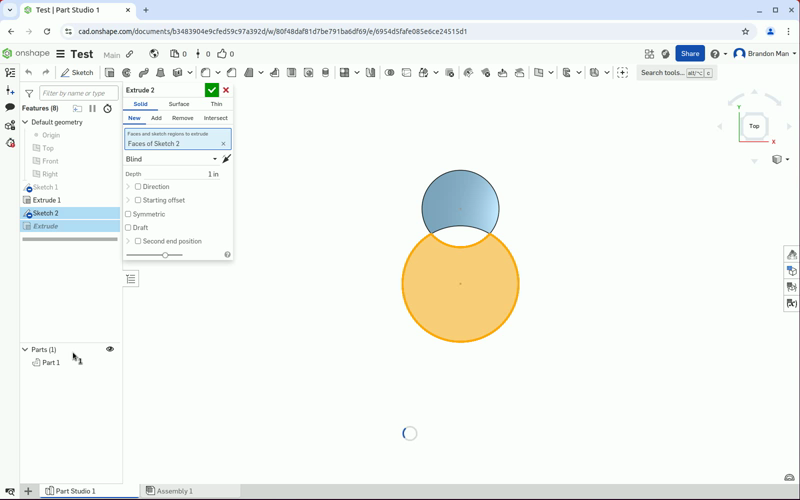
mouse_move(143, 106)
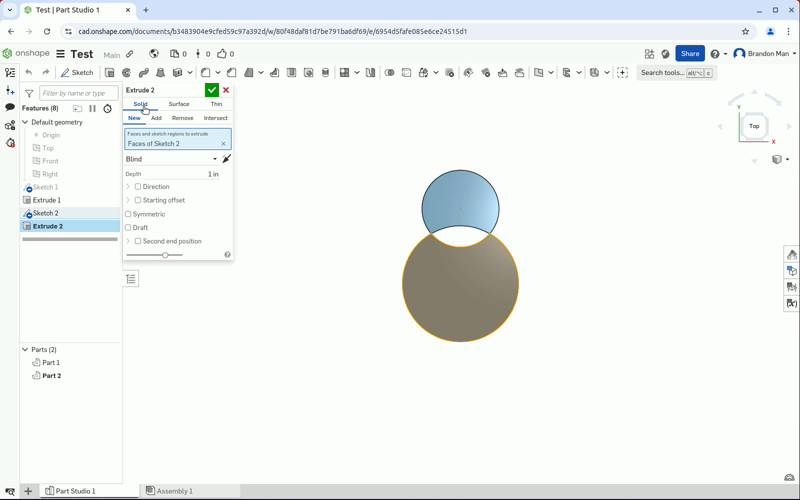
click(143, 106)
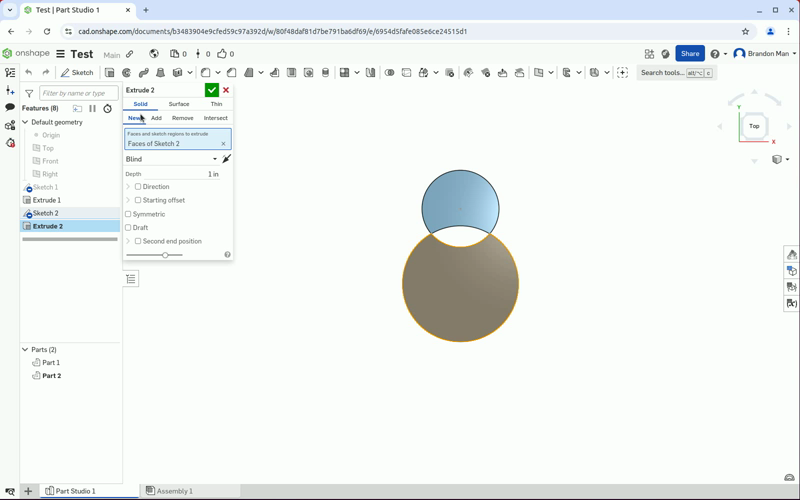
mouse_move(137, 120)
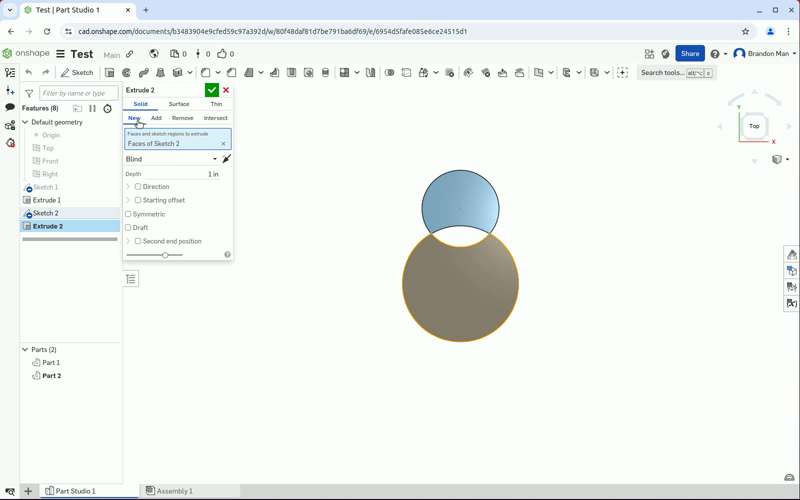
click(137, 120)
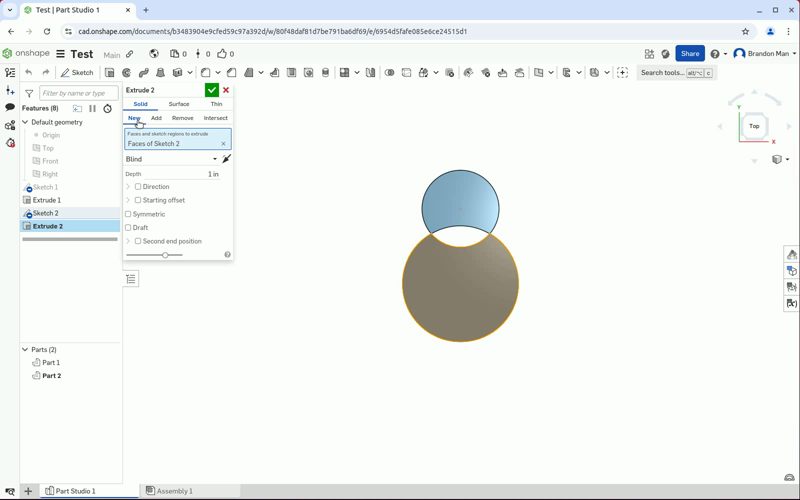
key(tab, 4)
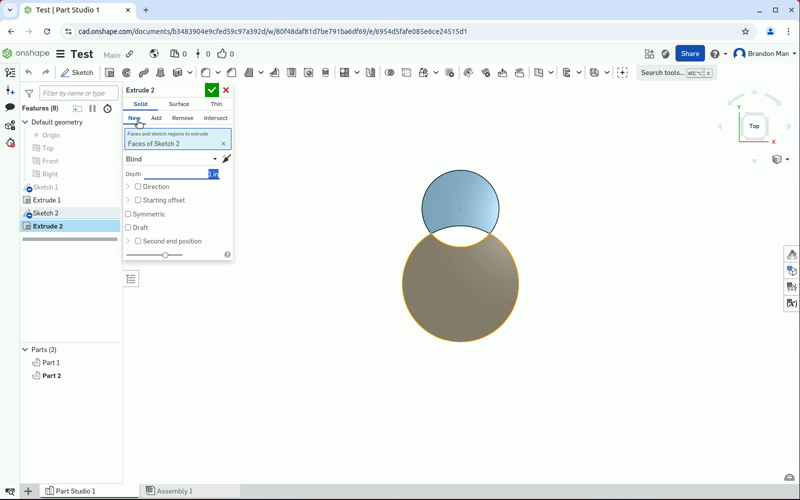
text(5.055)
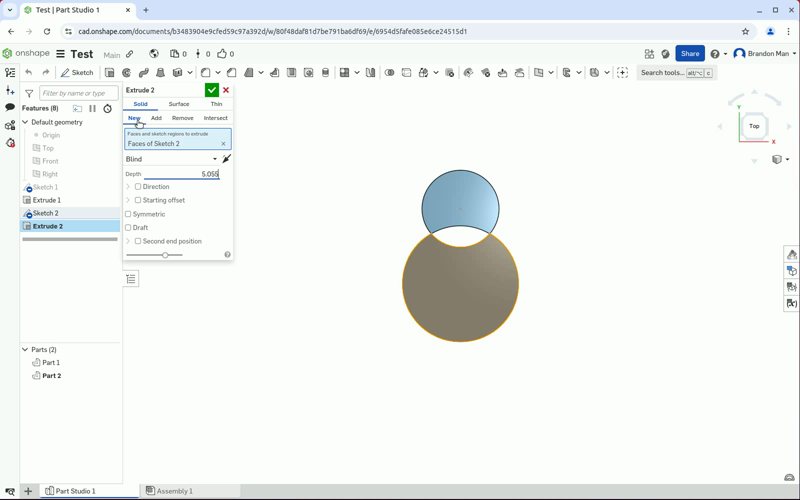
key(enter)
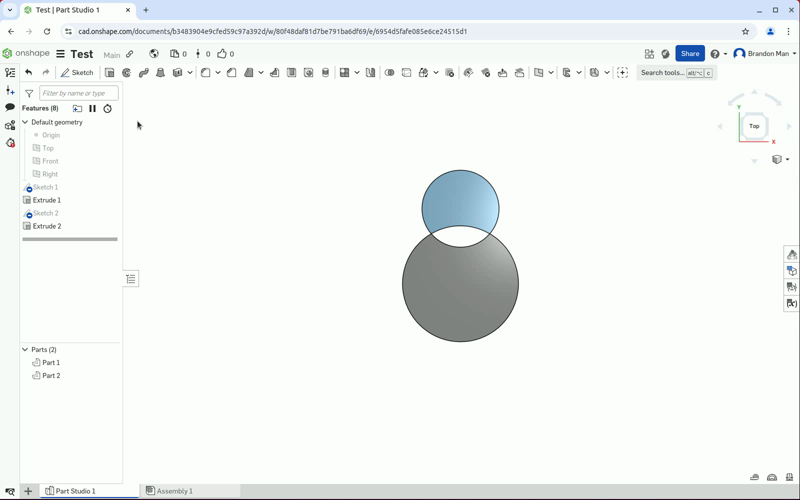
key(shift+h)
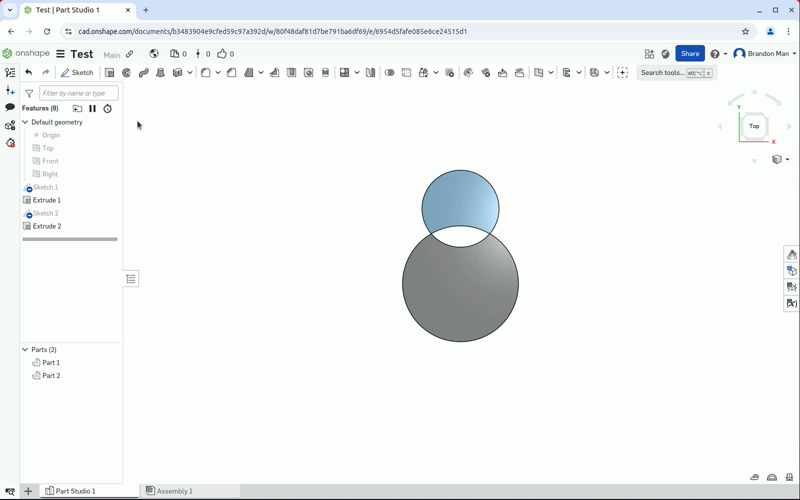
key(shift+h)
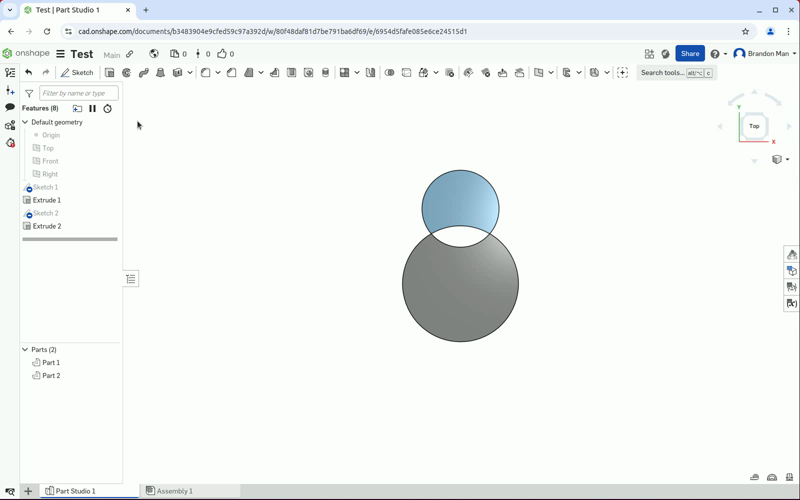
mouse_move(73, 189)
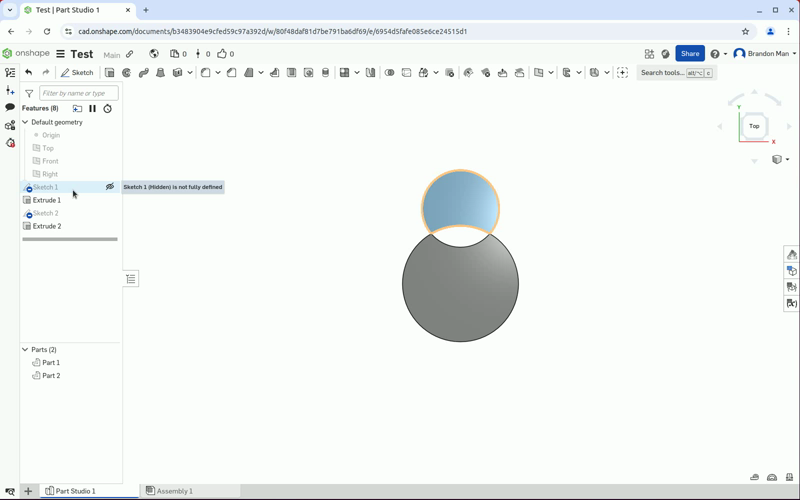
click(73, 189)
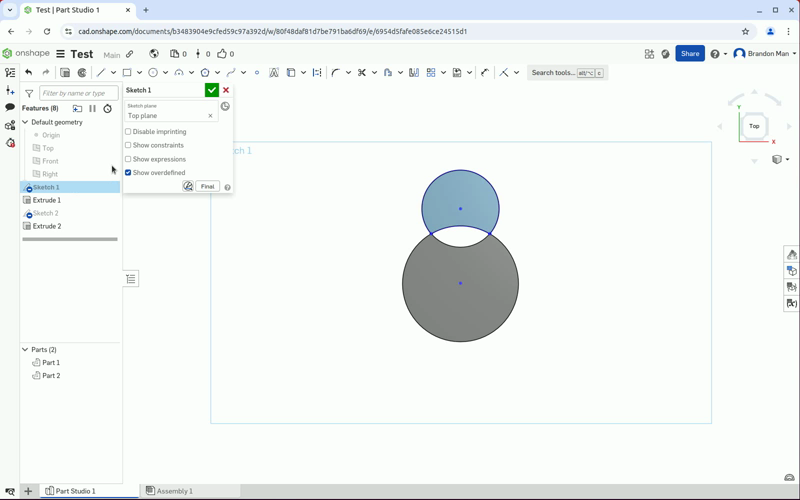
mouse_move(229, 92)
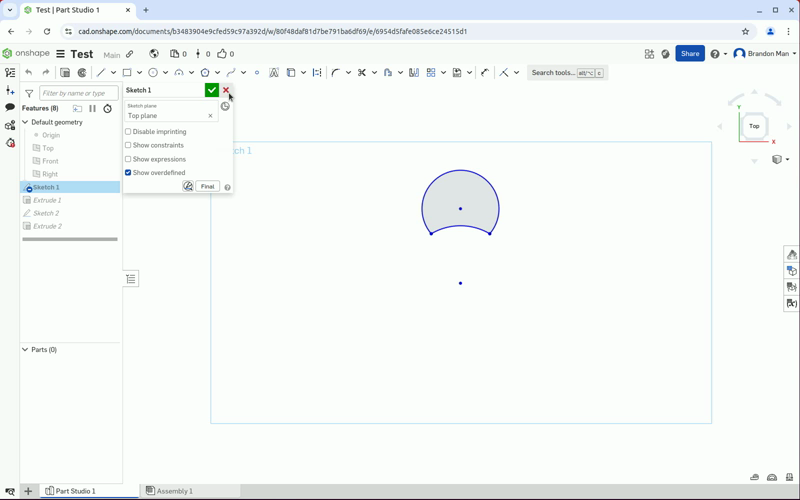
click(229, 92)
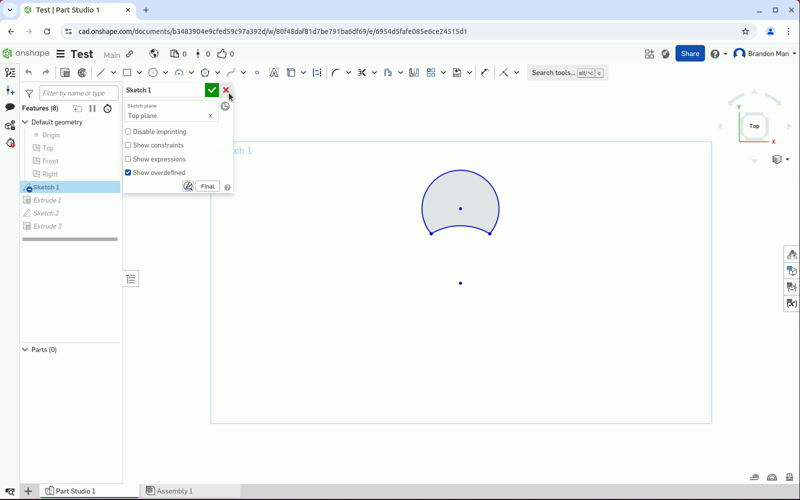
key(shift+s)
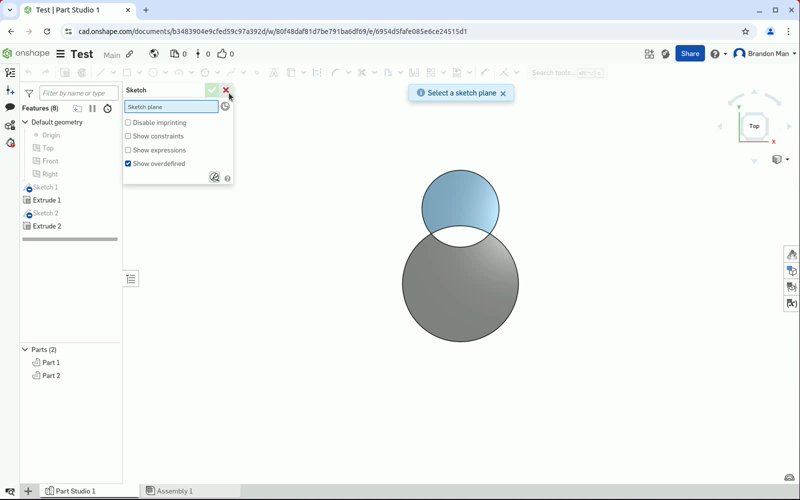
mouse_move(73, 150)
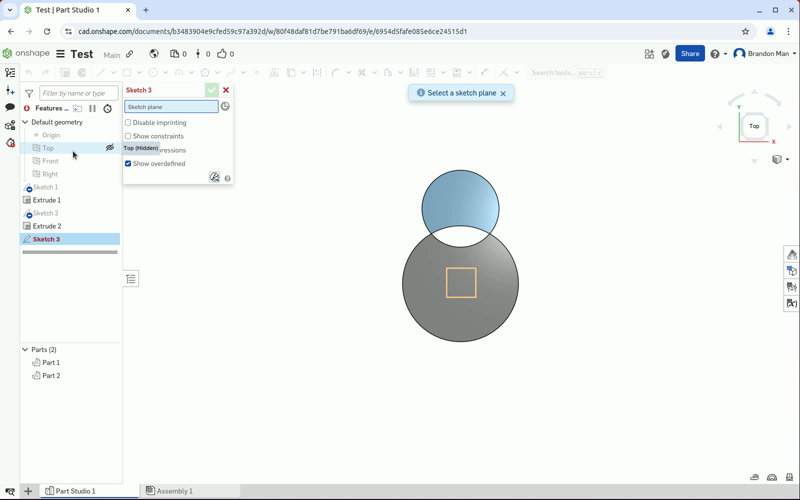
click(73, 150)
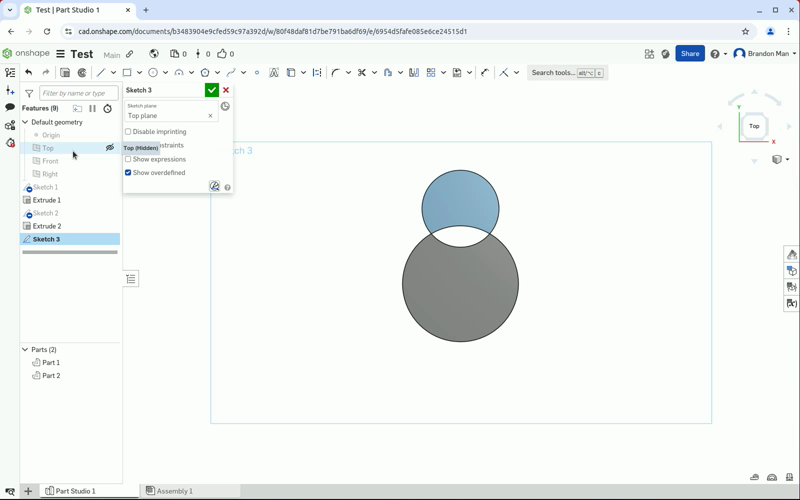
mouse_move(73, 352)
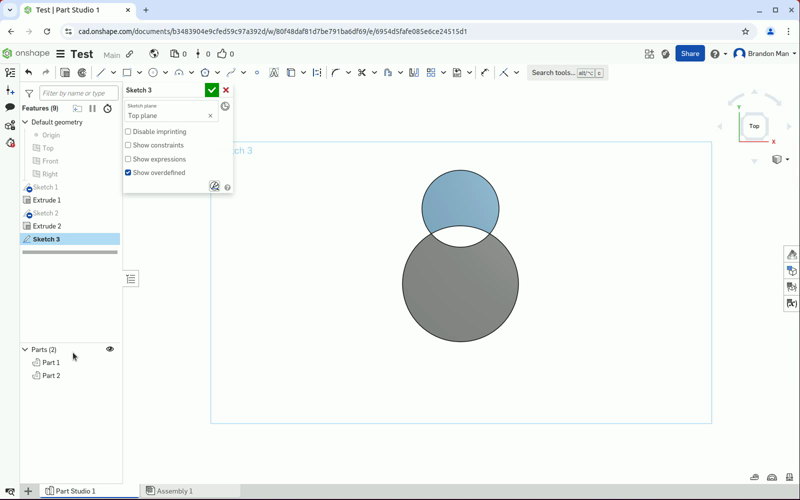
key(y)
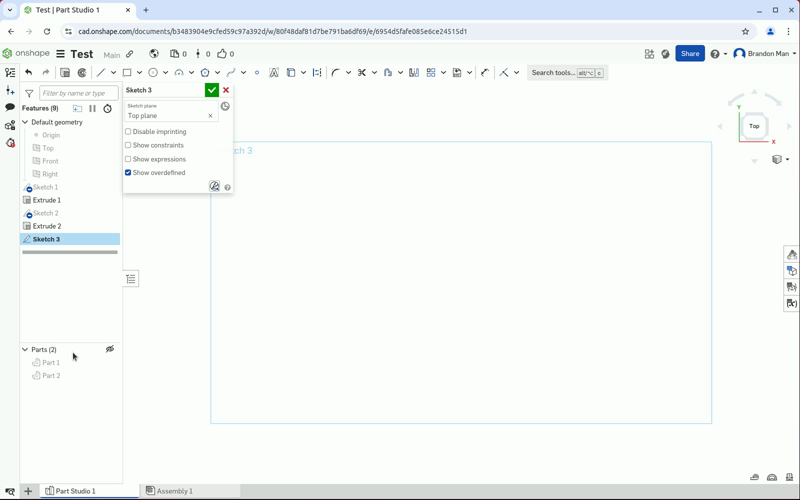
key(a)
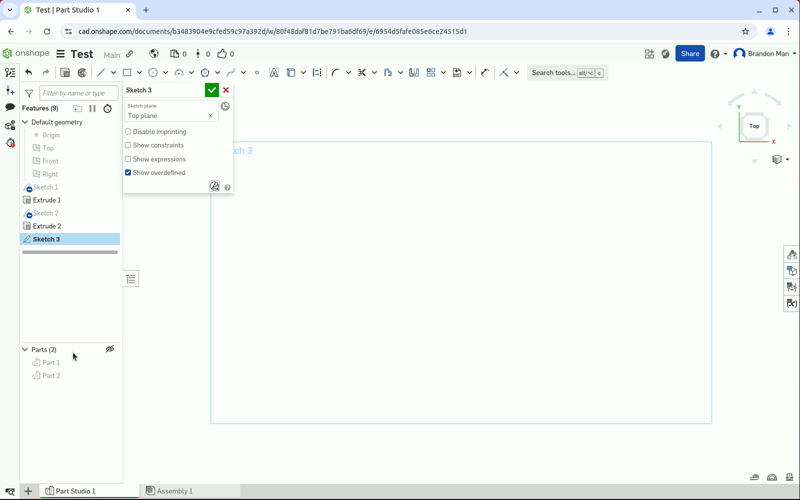
key_down(shift)
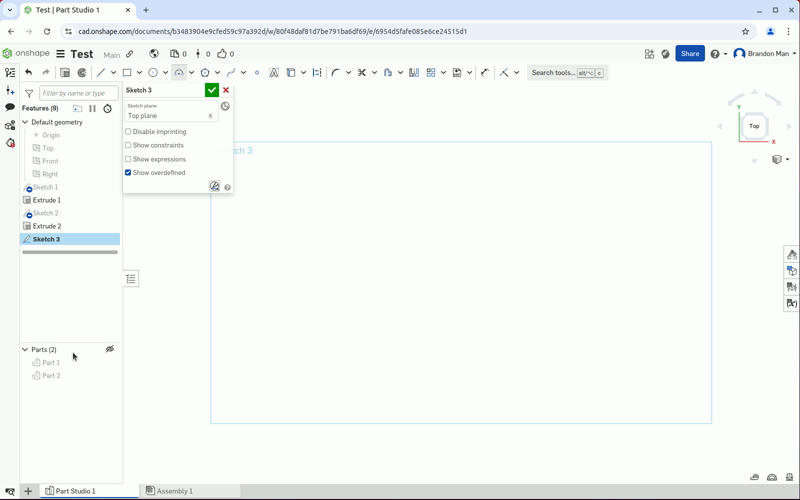
mouse_move(431, 233)
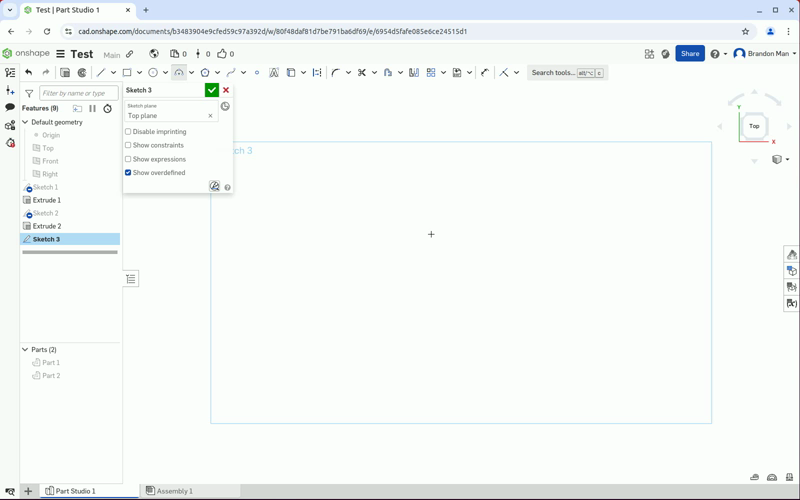
click(431, 233)
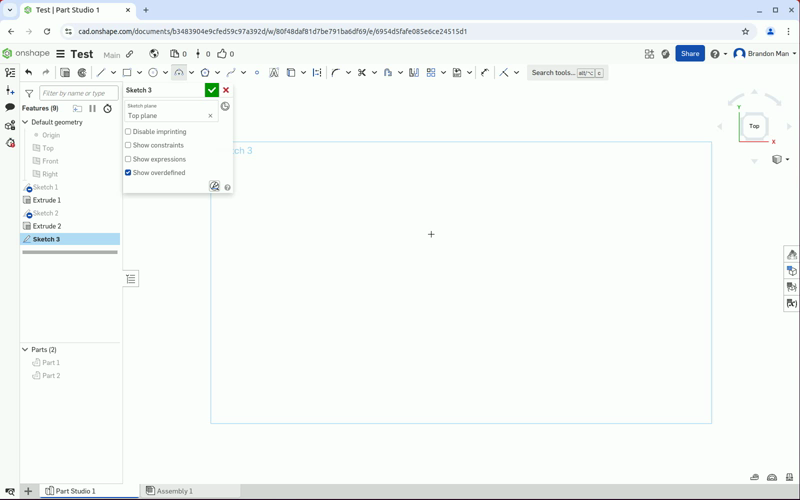
key_up(shift)
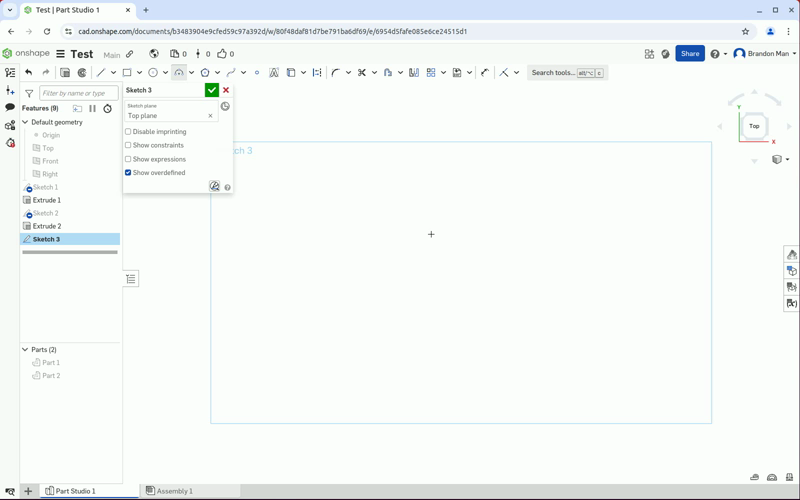
key_down(shift)
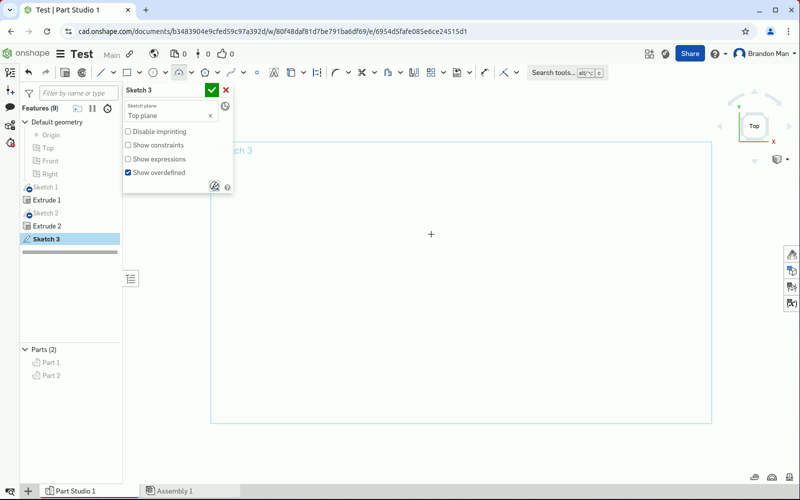
mouse_move(489, 233)
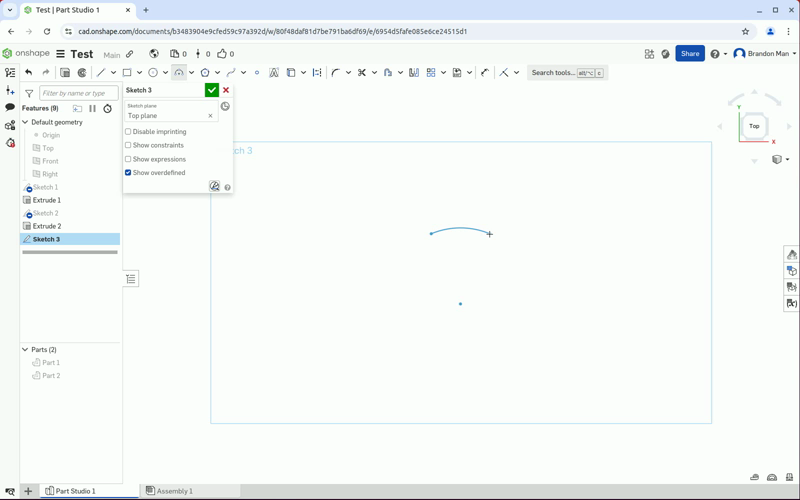
click(489, 233)
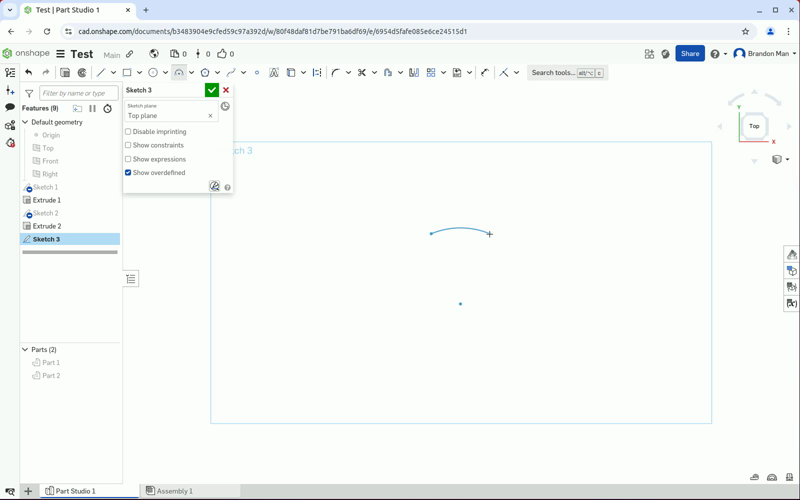
mouse_move(460, 246)
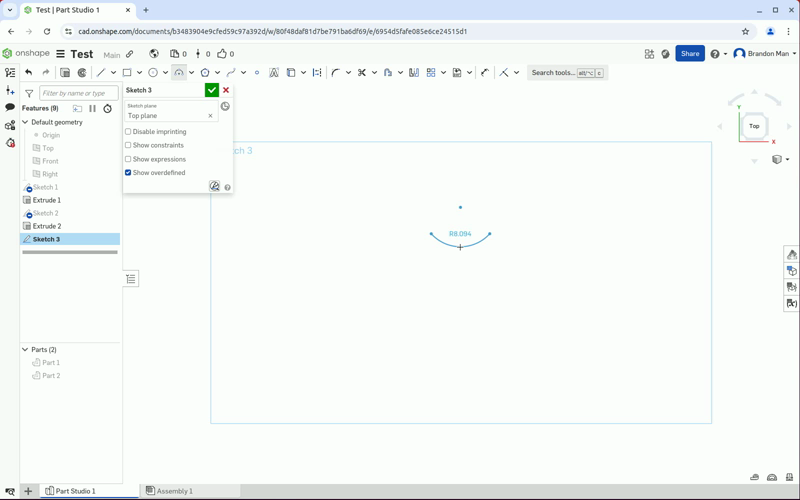
click(460, 246)
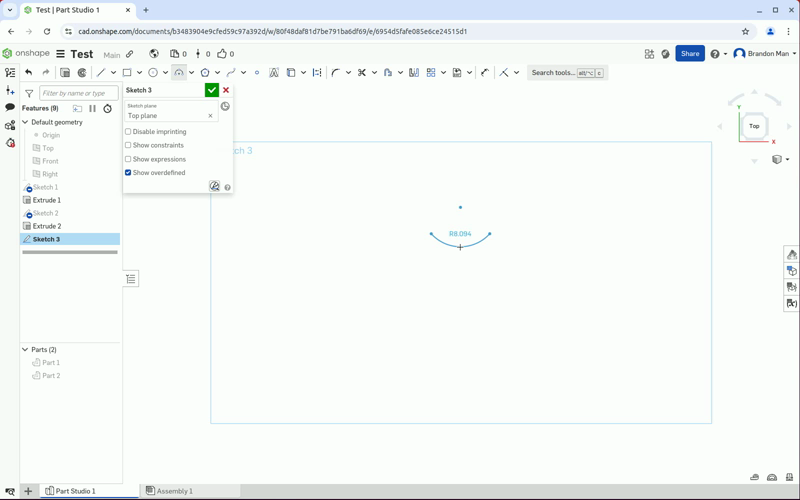
key_up(shift)
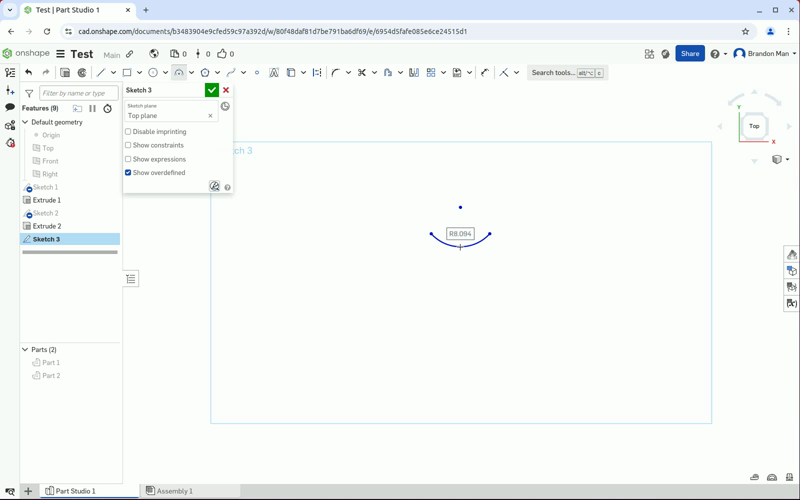
mouse_move(489, 233)
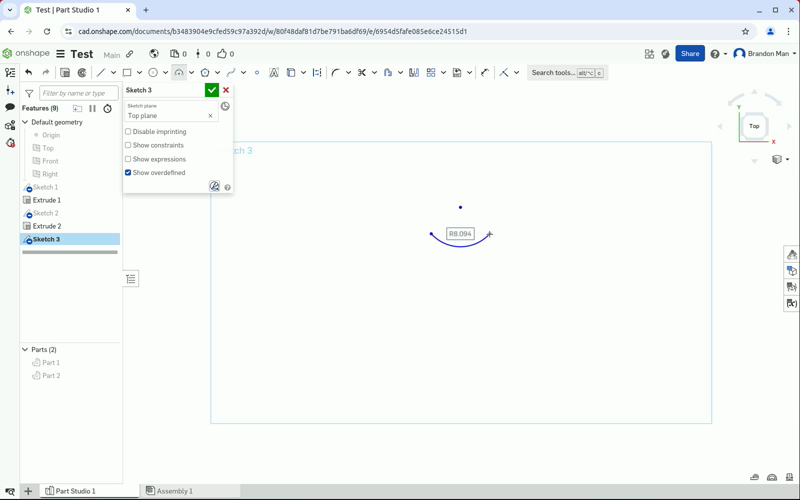
click(489, 233)
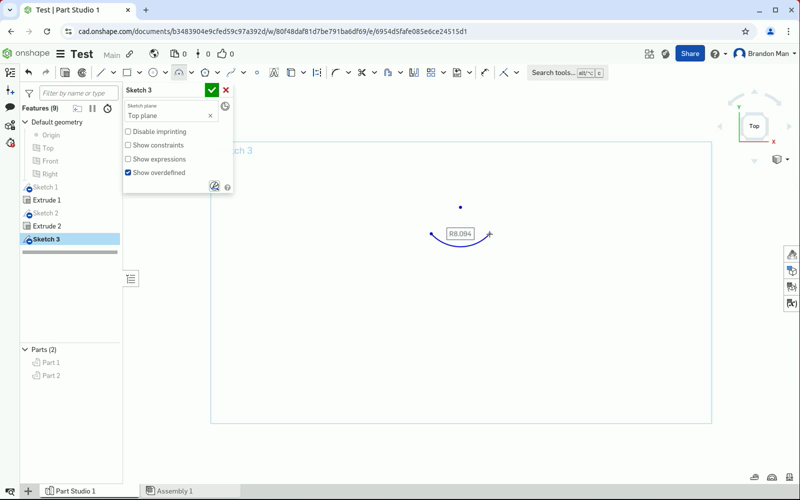
mouse_move(431, 233)
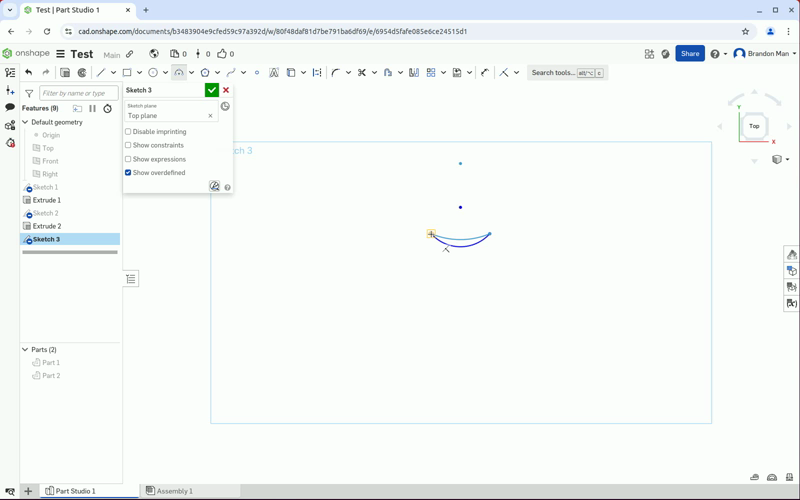
click(431, 233)
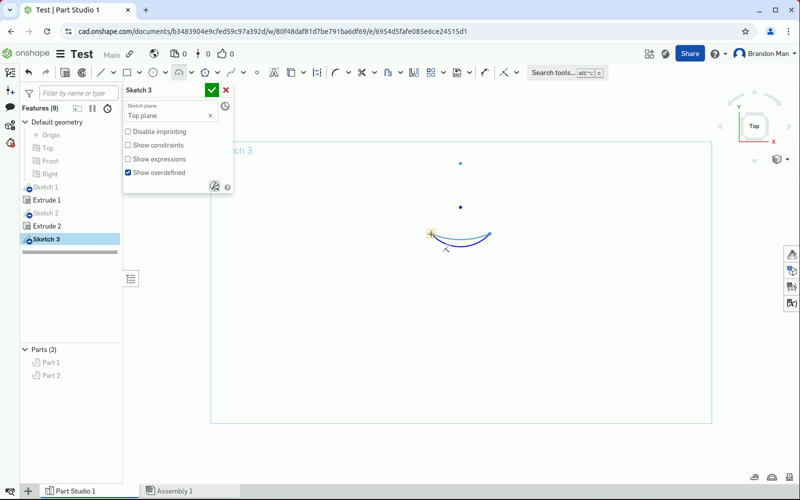
key_down(shift)
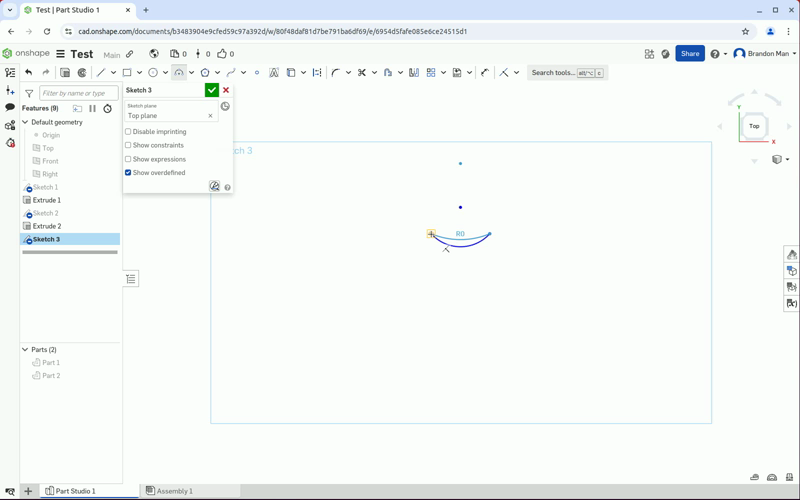
mouse_move(460, 225)
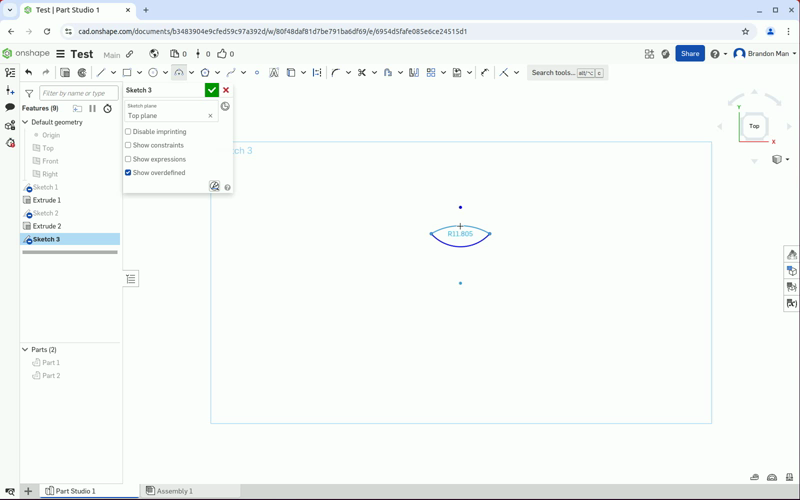
click(460, 225)
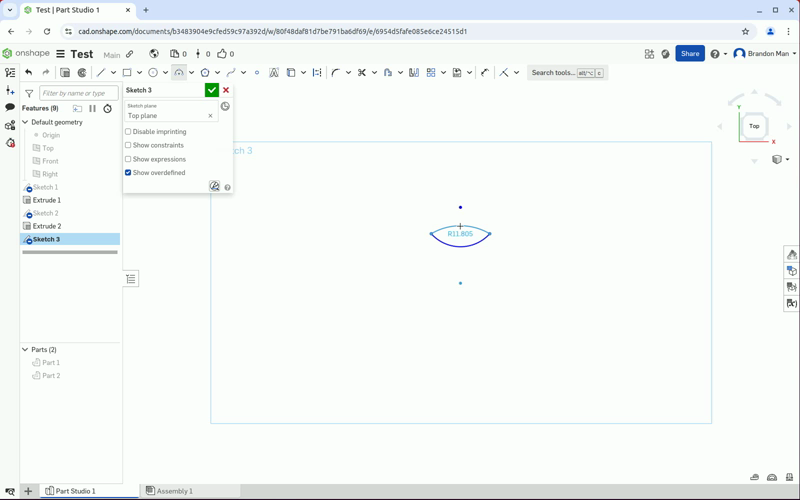
key_up(shift)
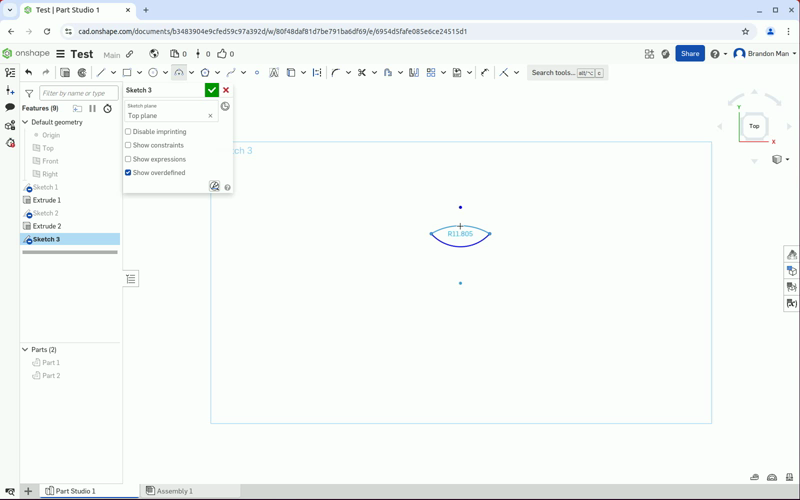
key(esc)
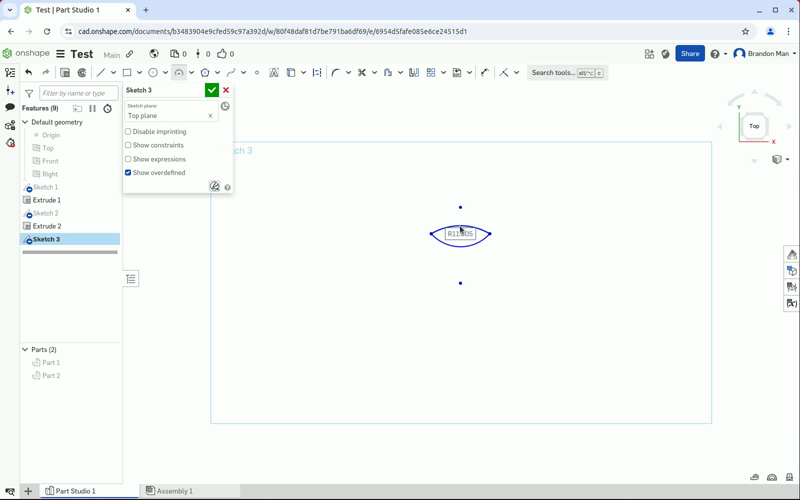
mouse_move(455, 245)
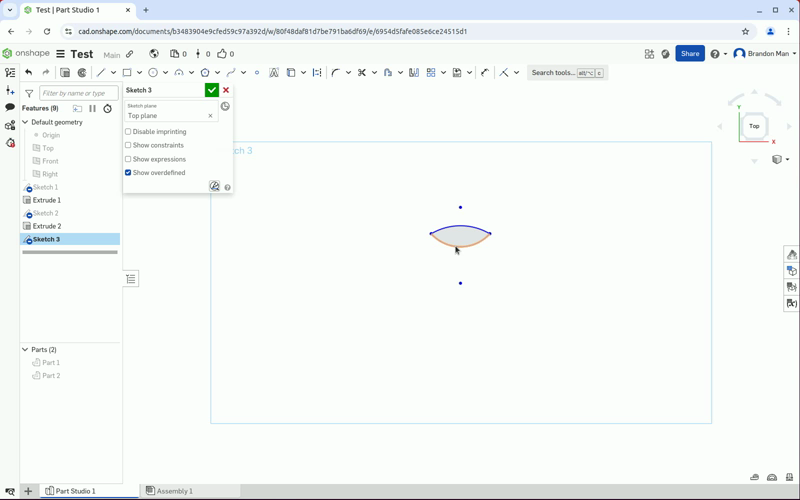
scroll(6)
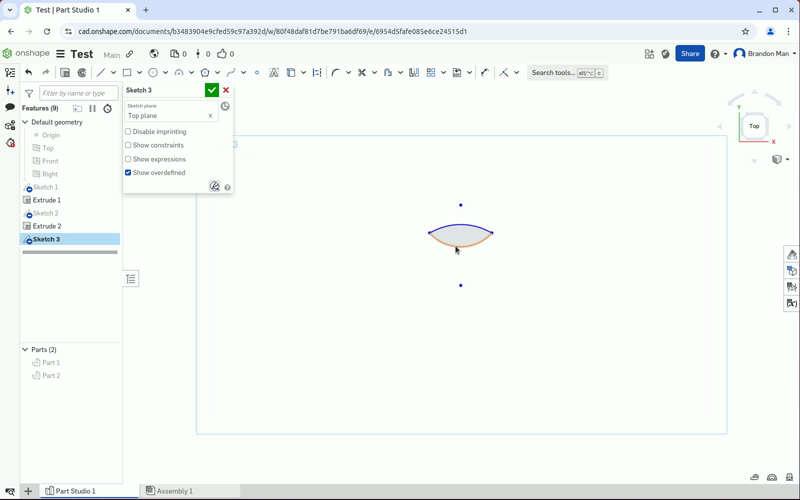
scroll(6)
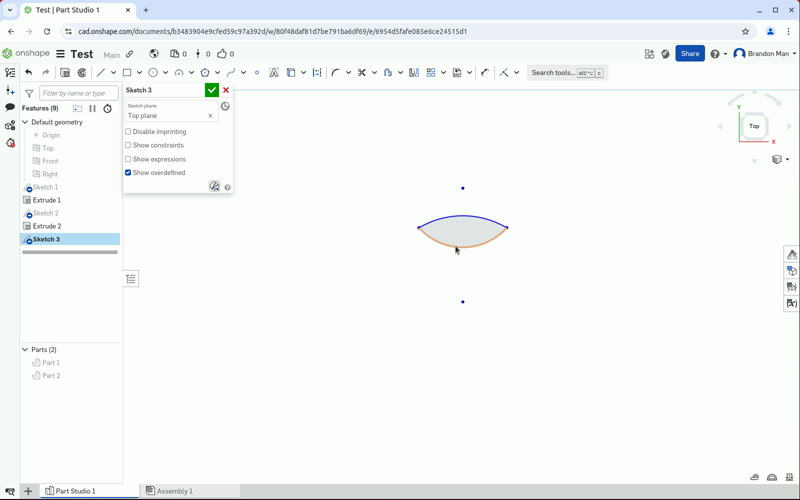
scroll(6)
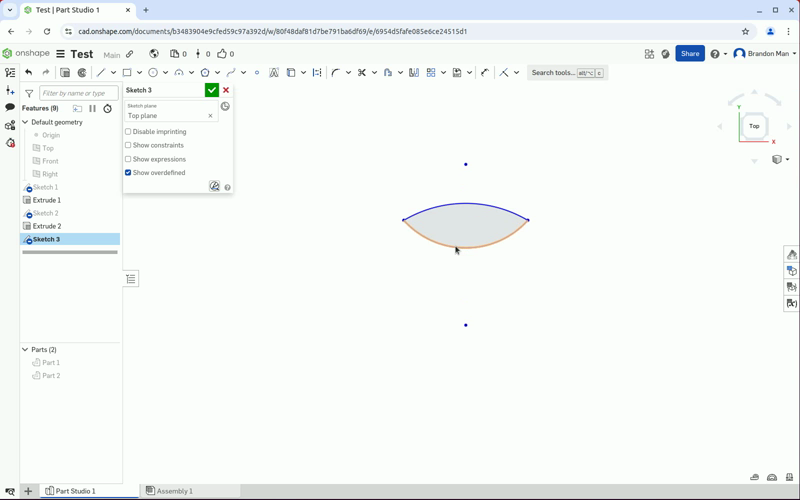
scroll(6)
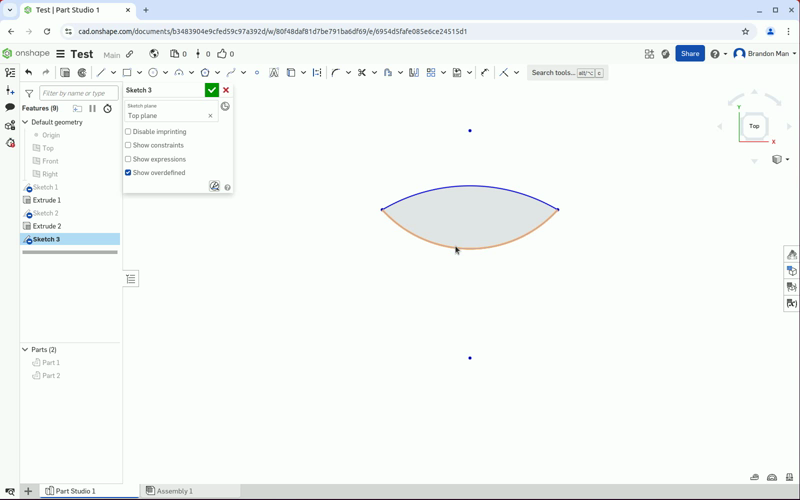
scroll(6)
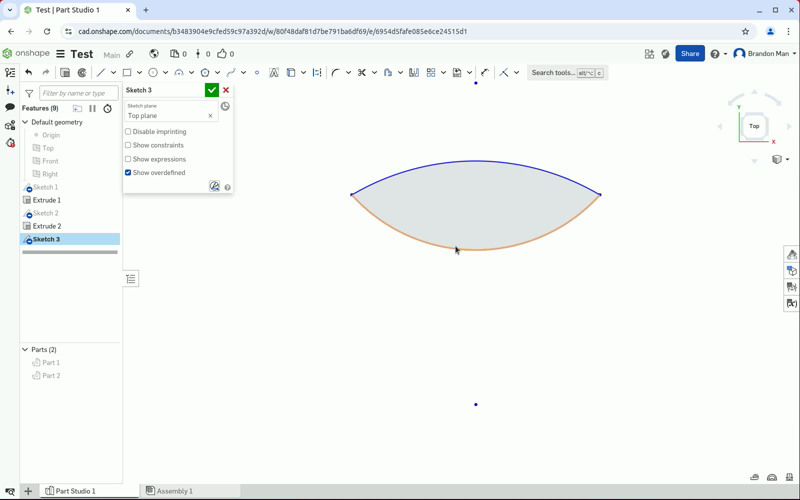
scroll(6)
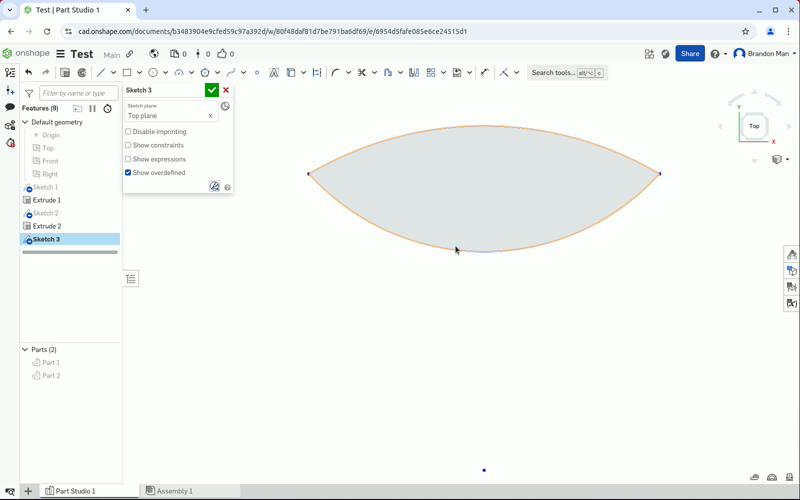
scroll(6)
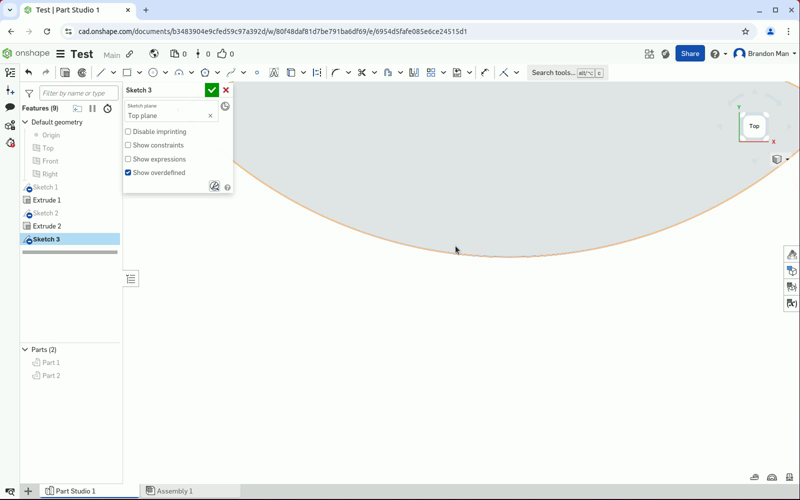
click(455, 245)
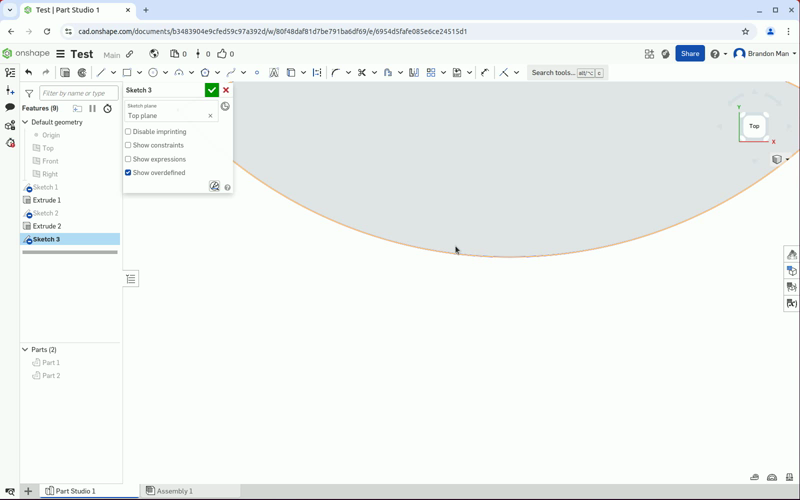
scroll(-6)
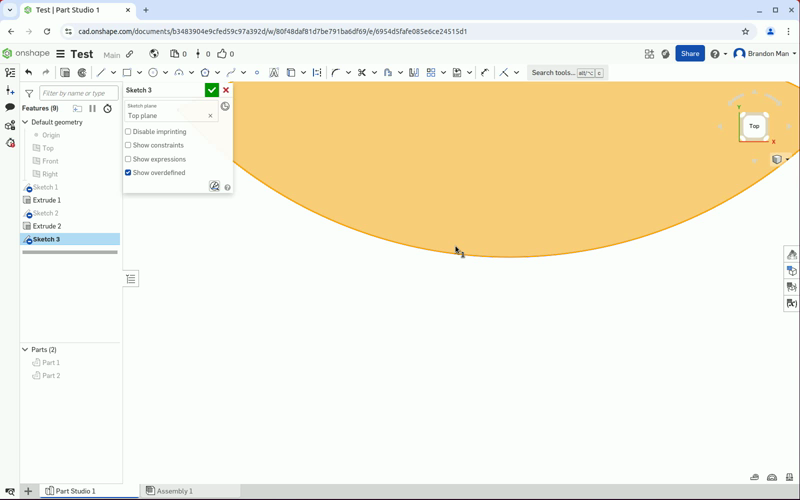
scroll(-6)
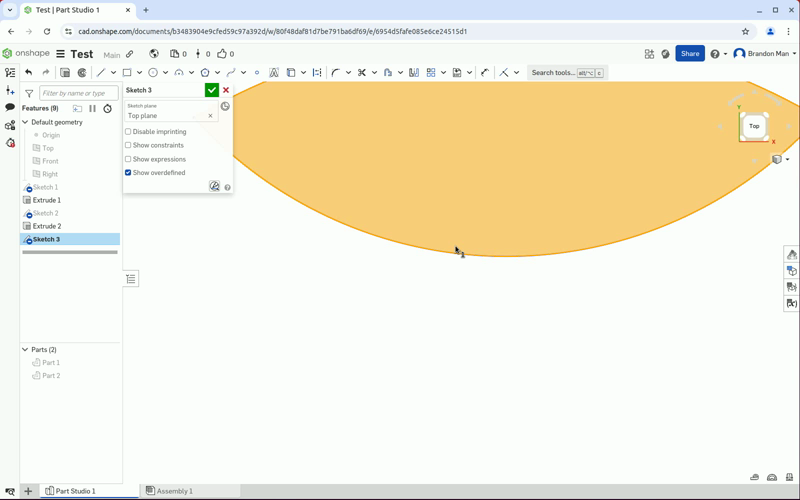
scroll(-6)
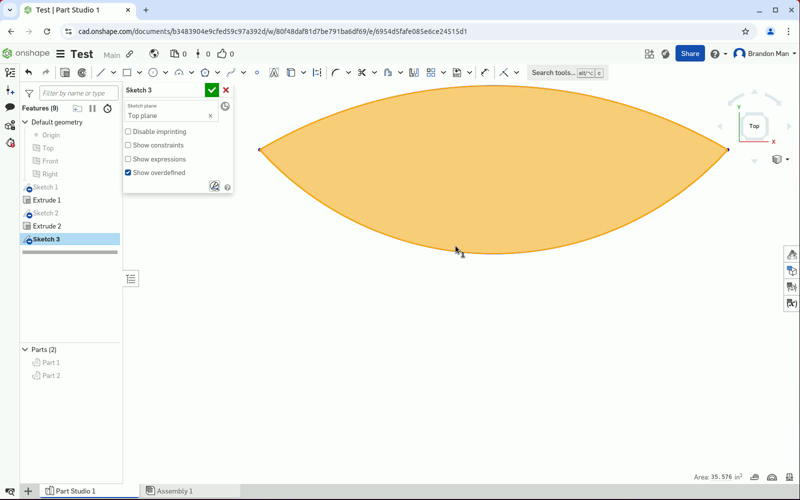
scroll(-6)
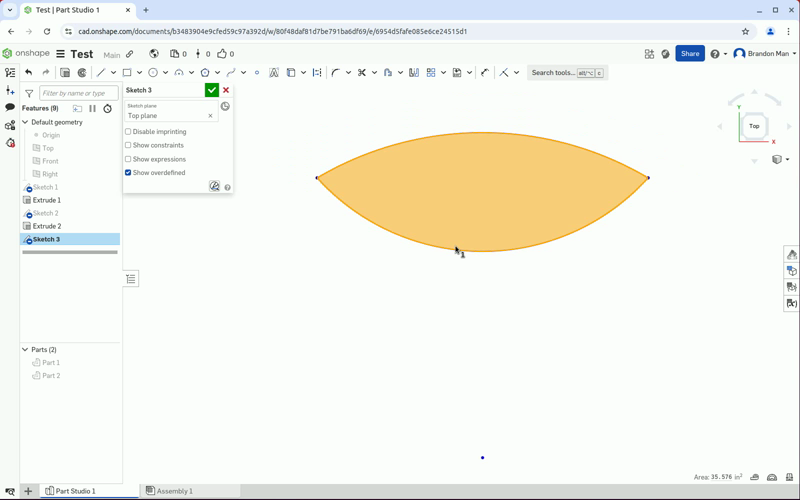
scroll(-6)
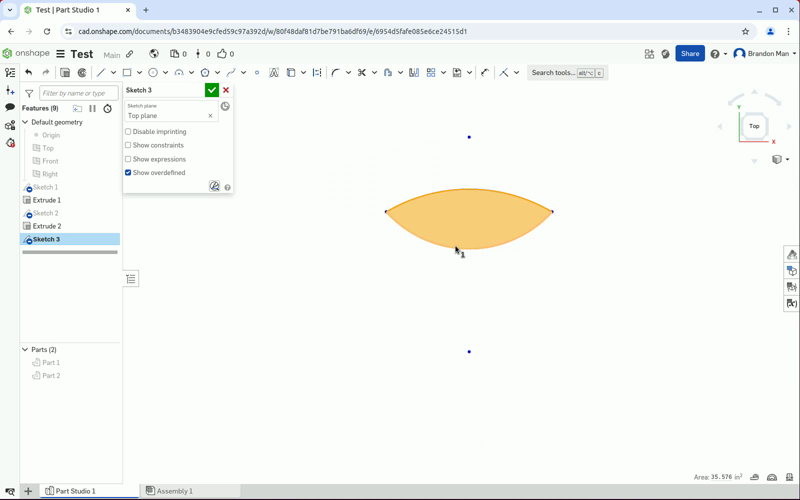
scroll(-6)
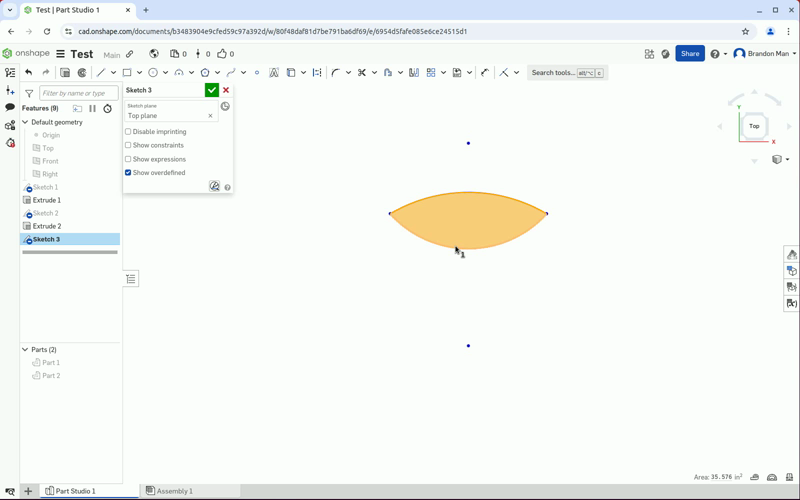
scroll(-6)
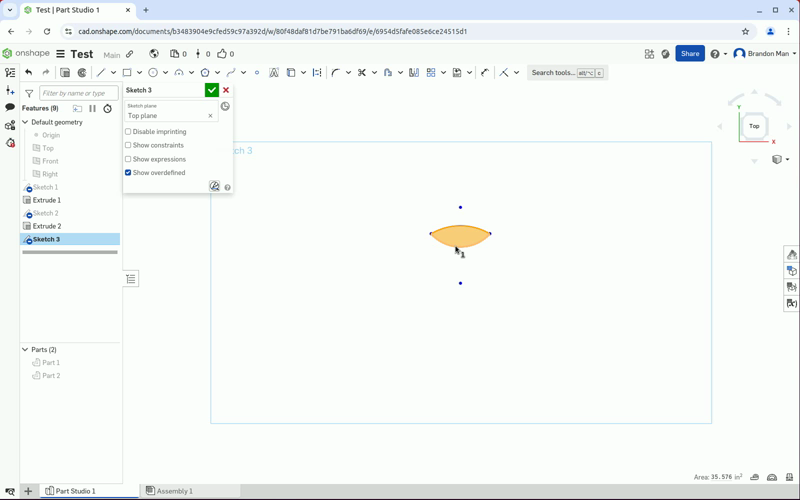
mouse_move(73, 352)
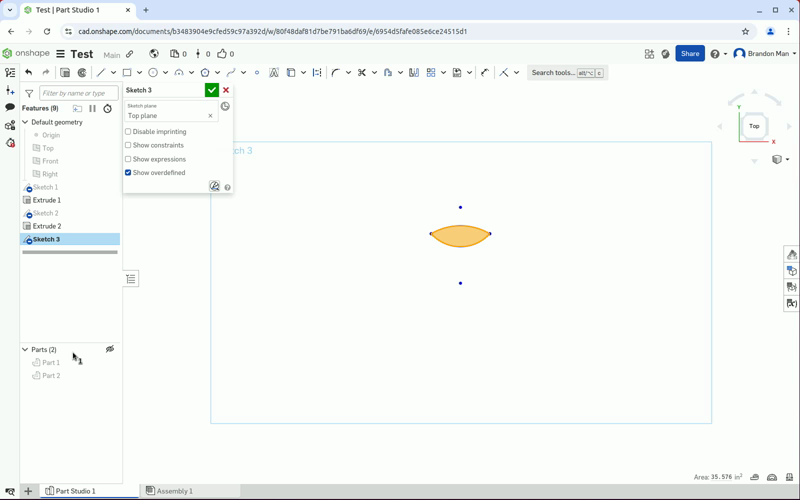
key(shift+y)
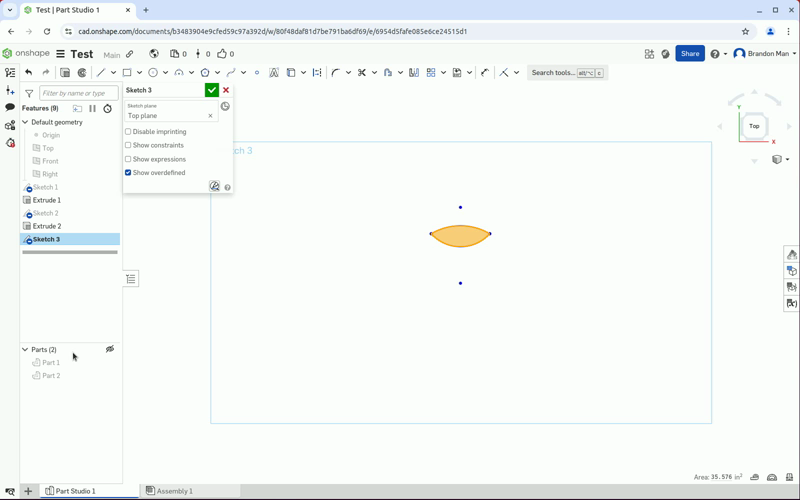
key(shift+e)
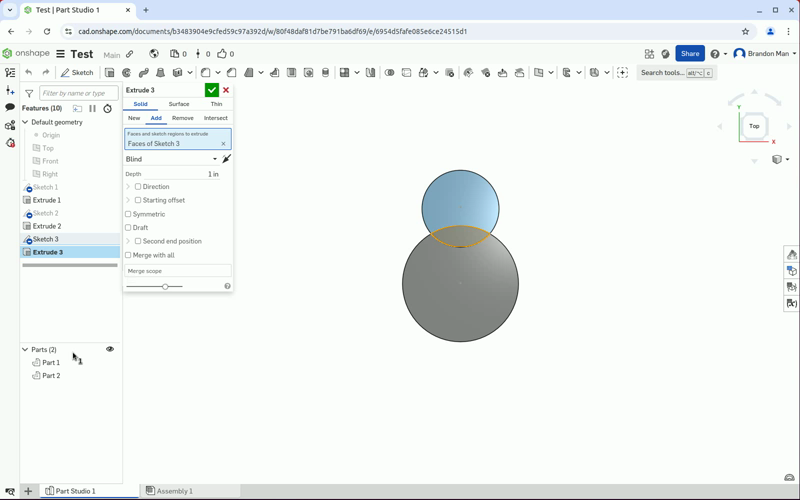
mouse_move(143, 106)
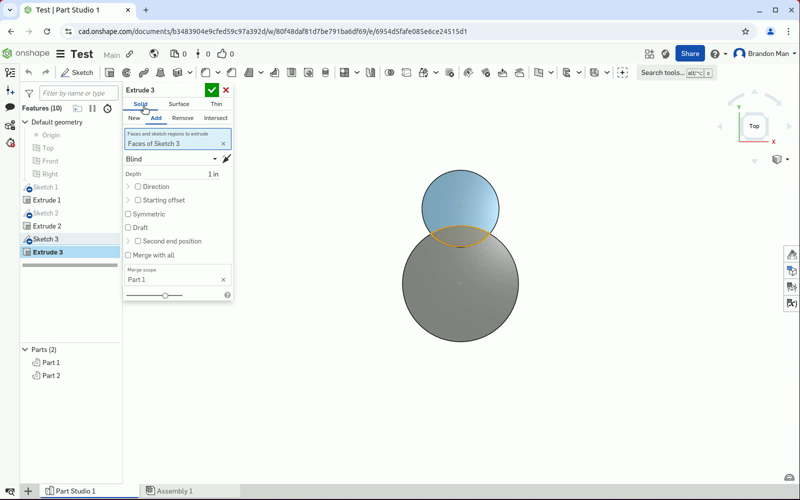
click(143, 106)
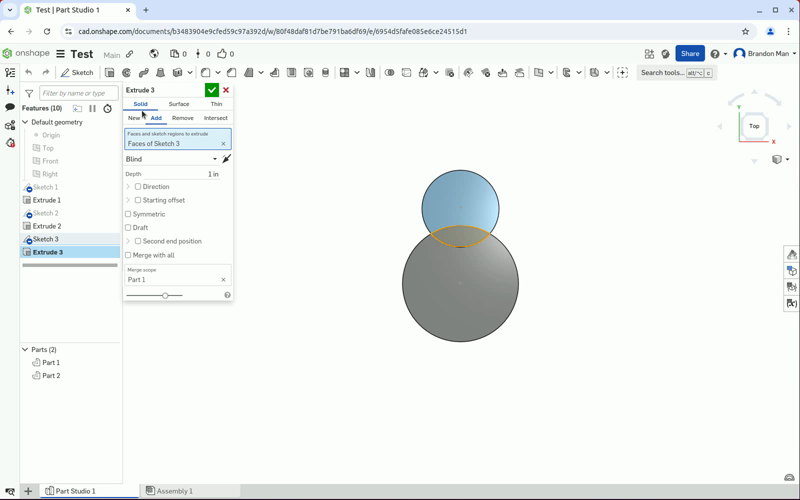
mouse_move(137, 120)
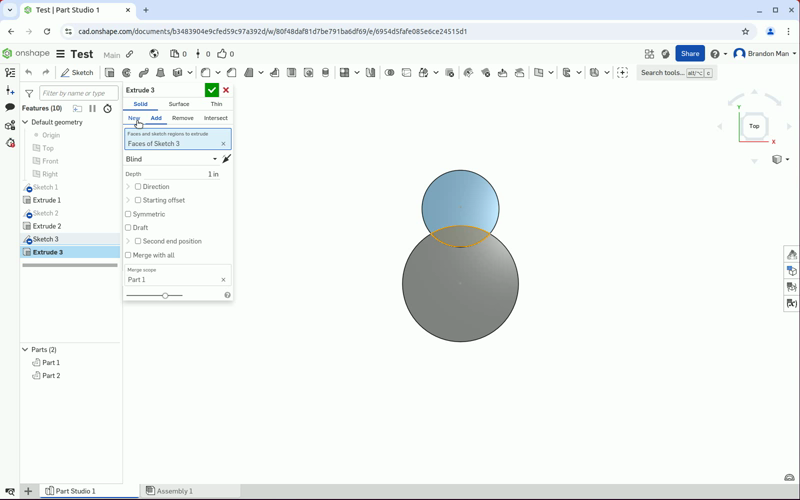
click(137, 120)
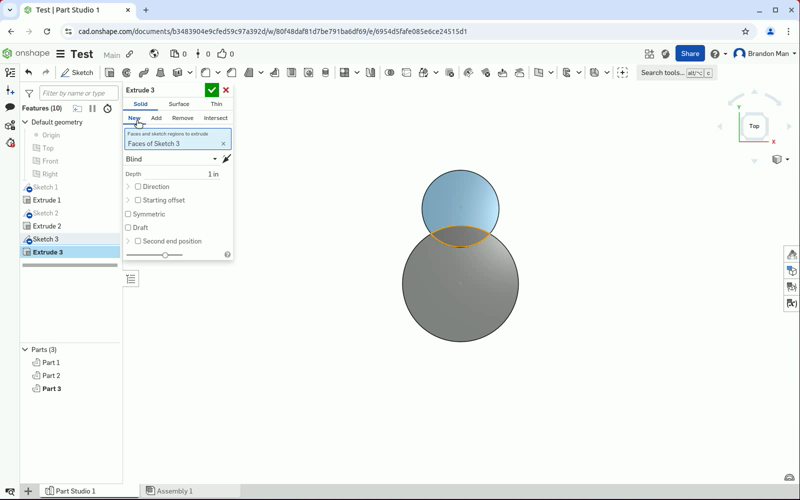
key(tab, 4)
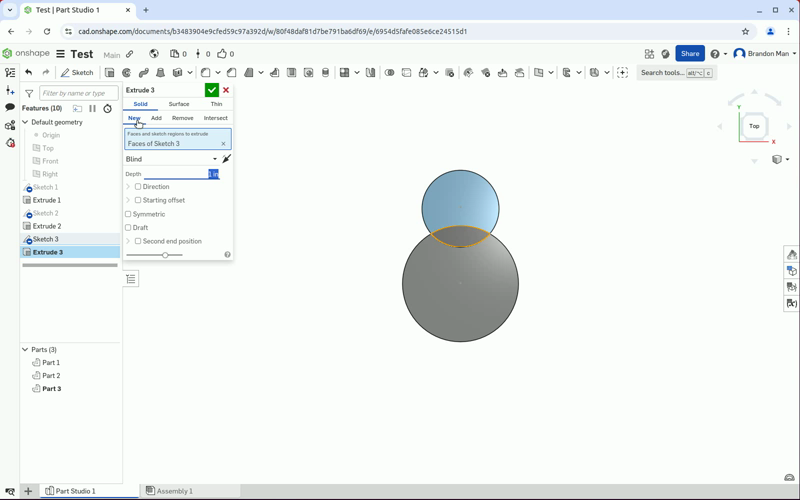
text(5.055)
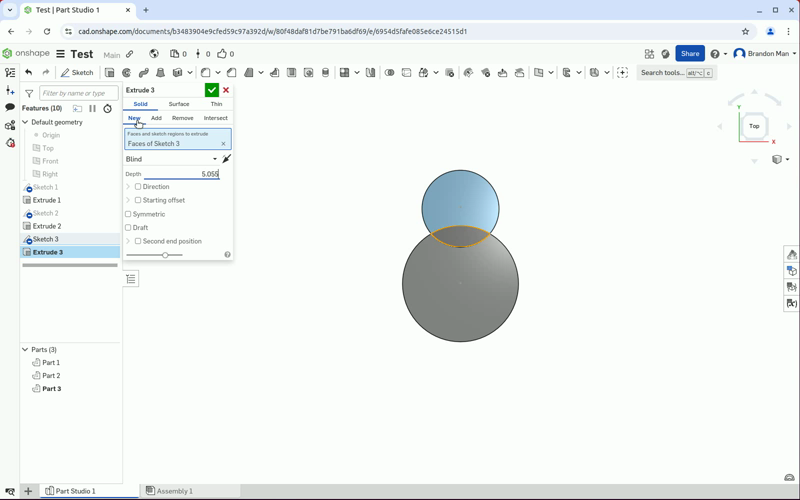
key(enter)
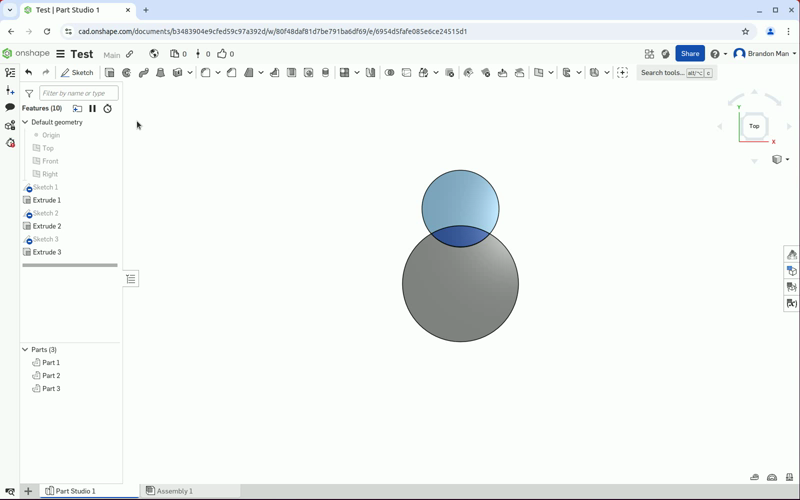
key(shift+h)
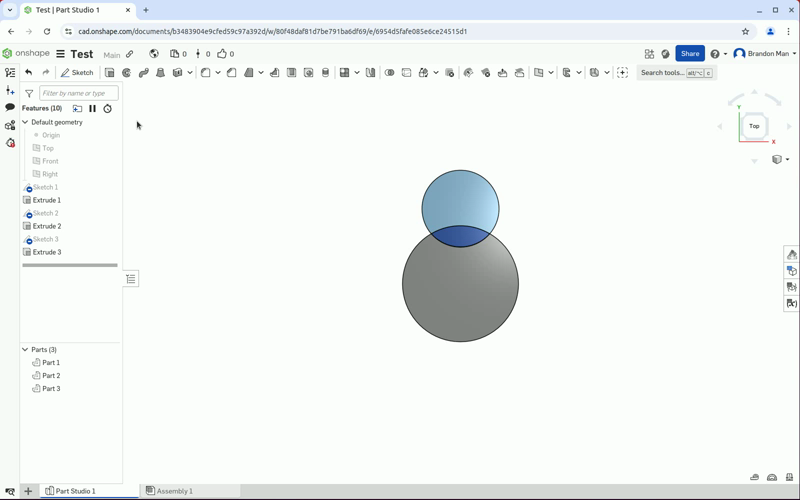
key(shift+h)
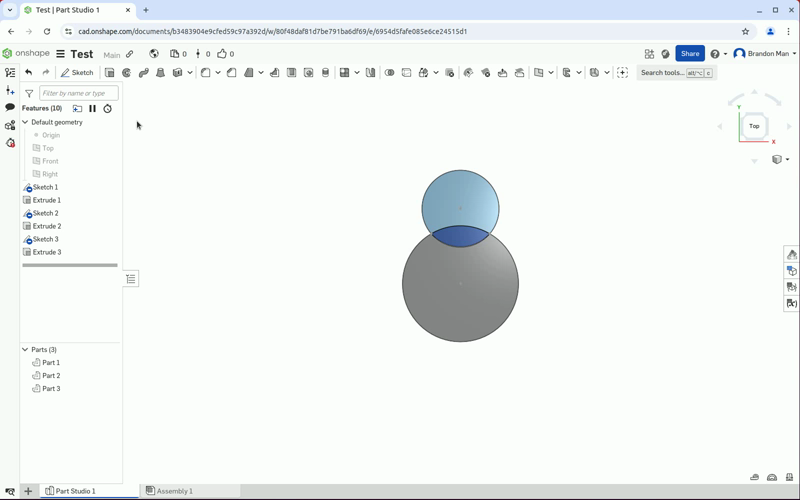
key(shift+7)
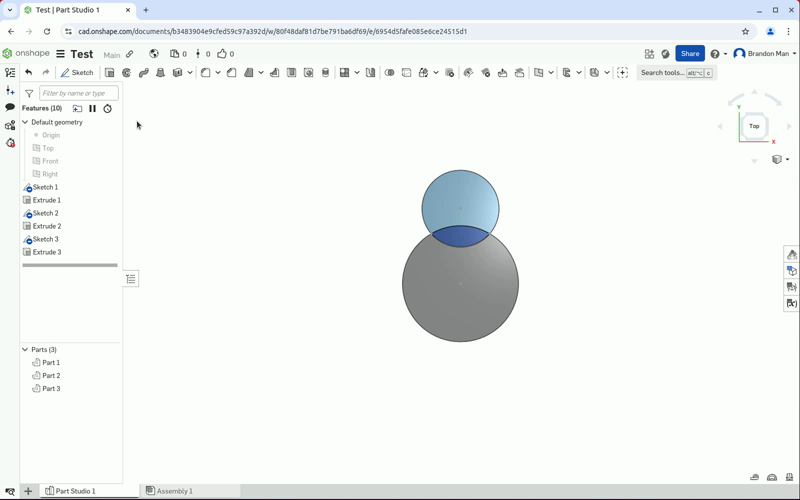
key(up, 3)
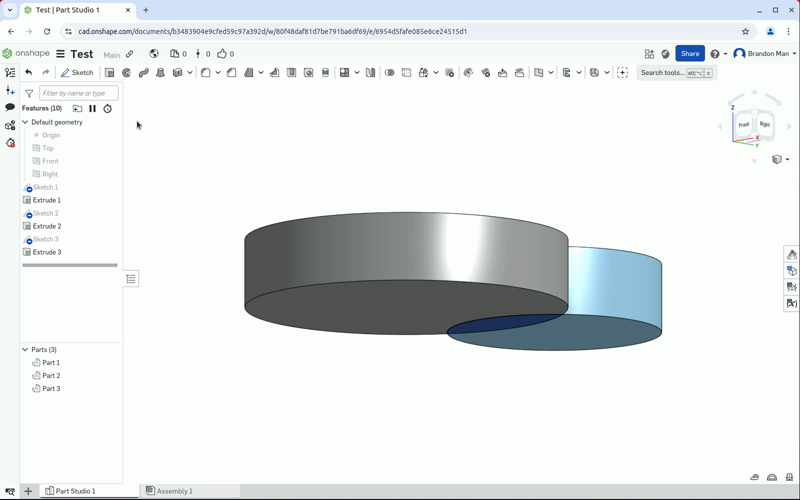
key(left, 3)
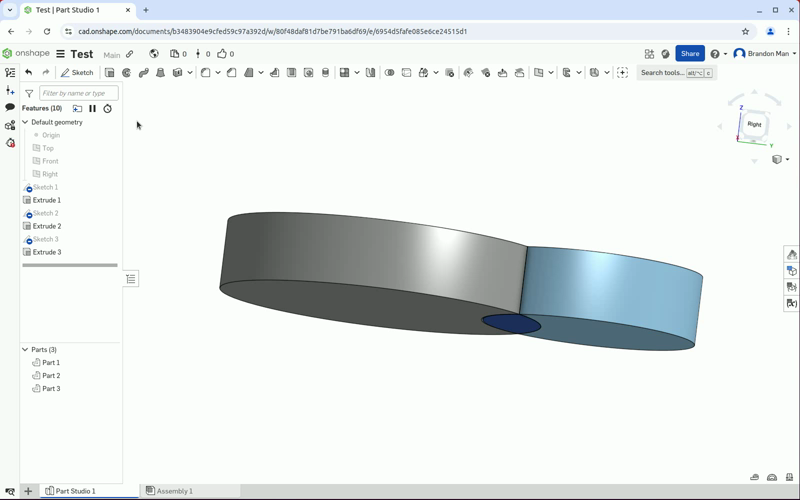
key(right, 3)
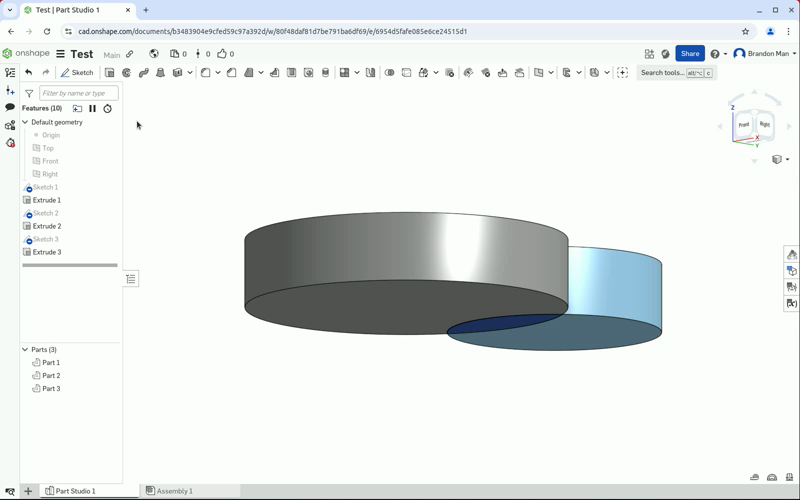
key(down, 3)
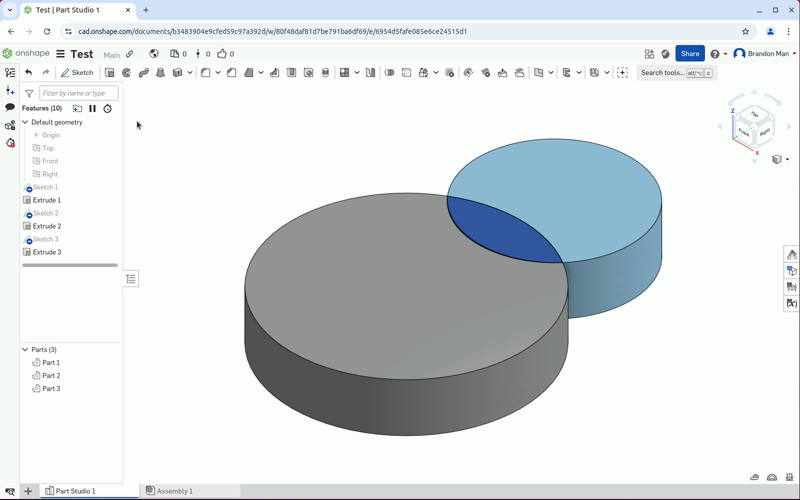
mouse_move(73, 189)
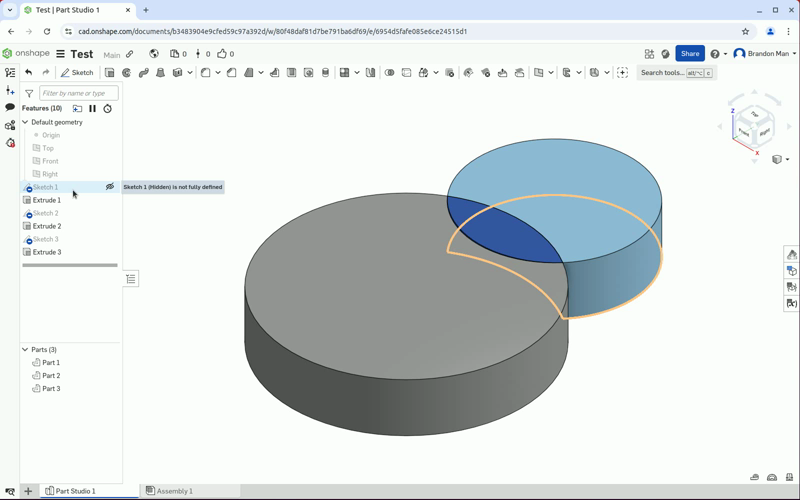
click(73, 189)